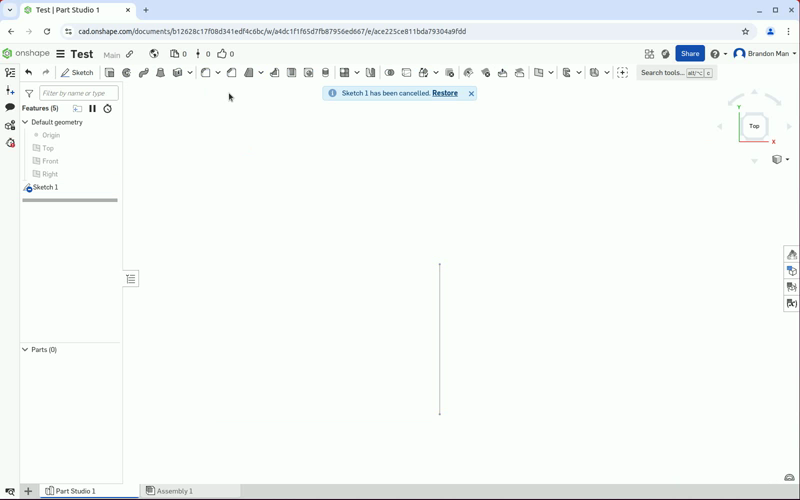
key(shift+h)
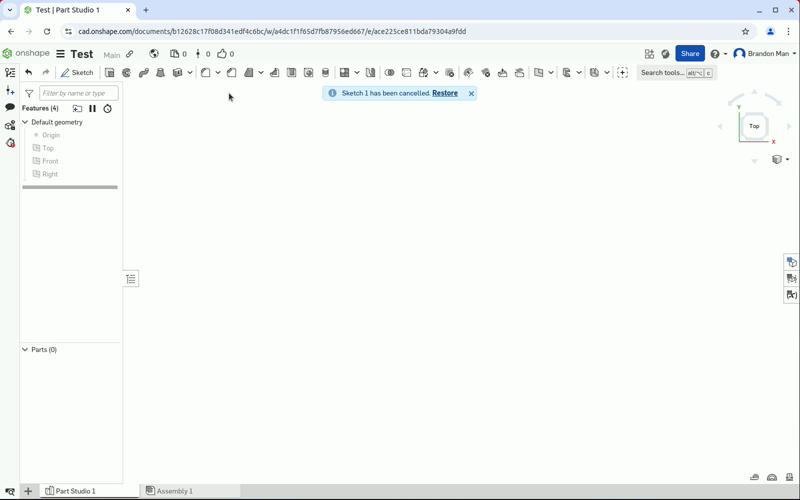
mouse_move(73, 352)
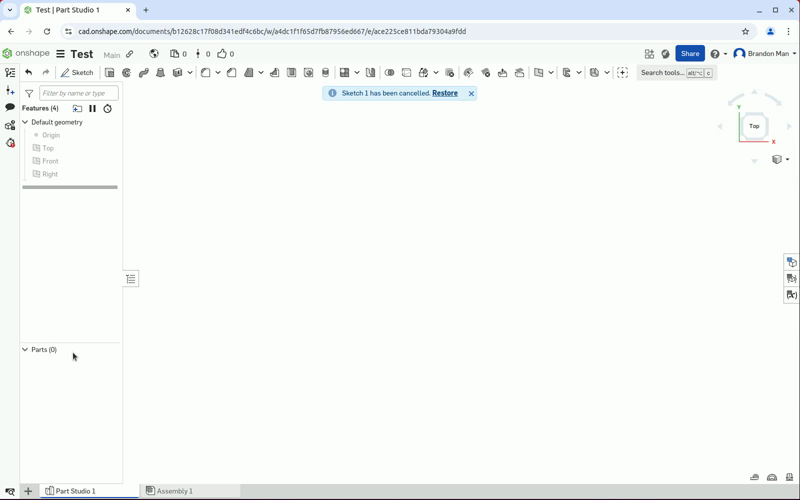
key(y)
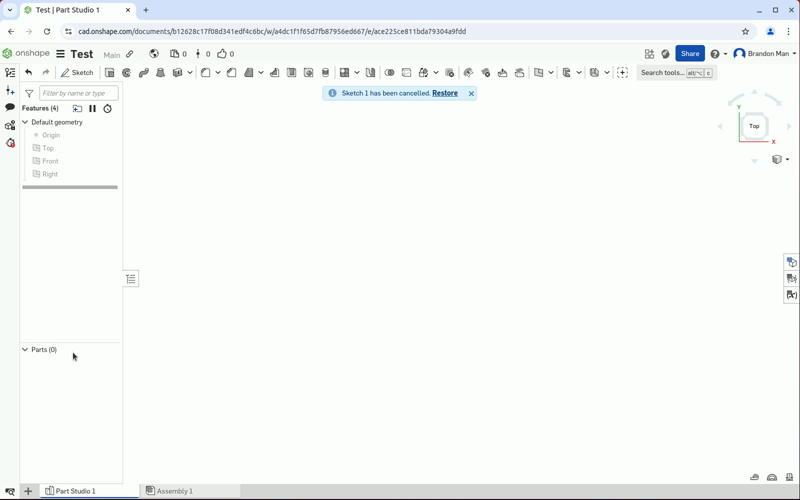
key(shift+p)
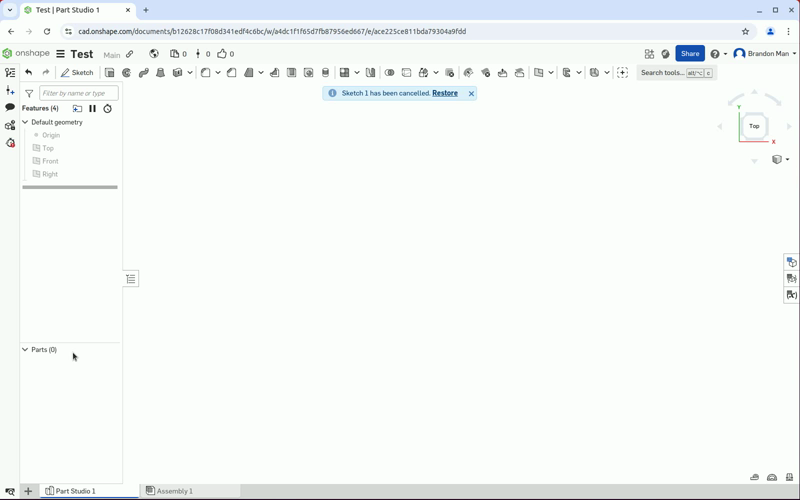
key(space)
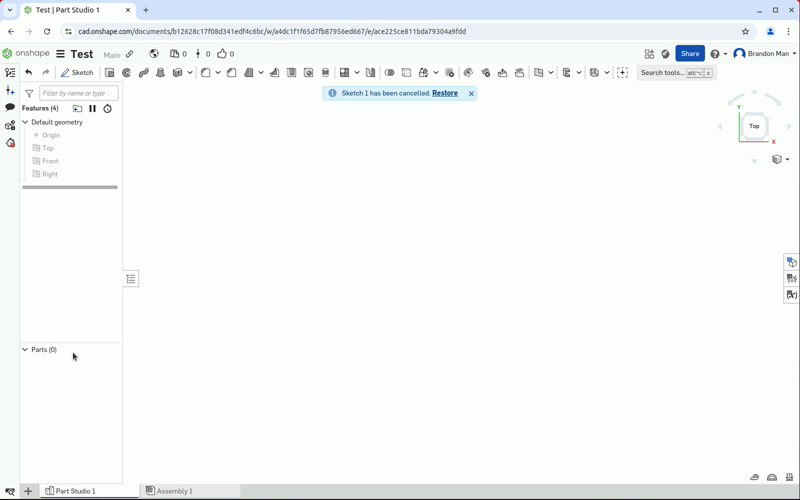
key_down(shift)
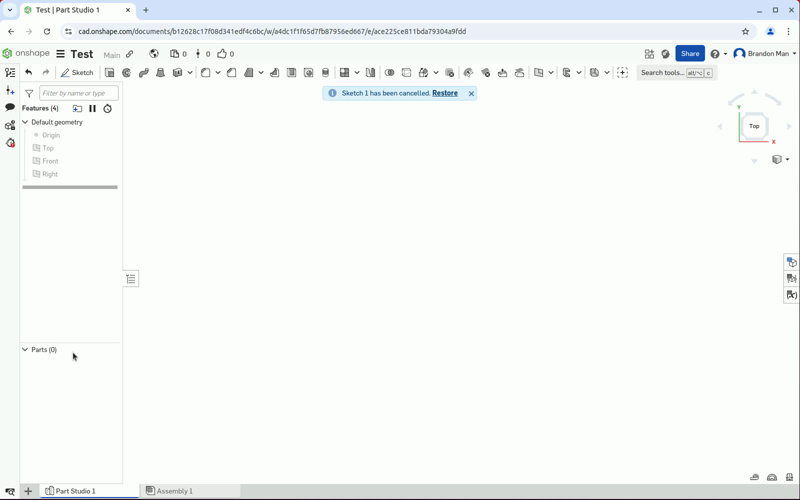
key(up)
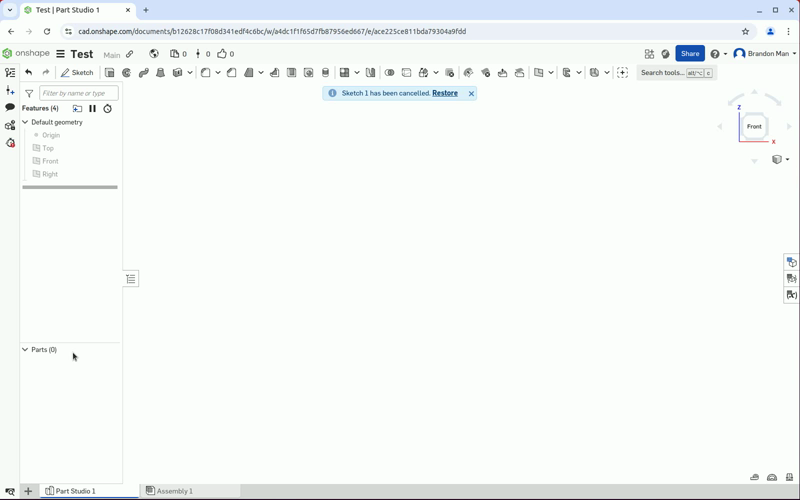
key_up(shift)
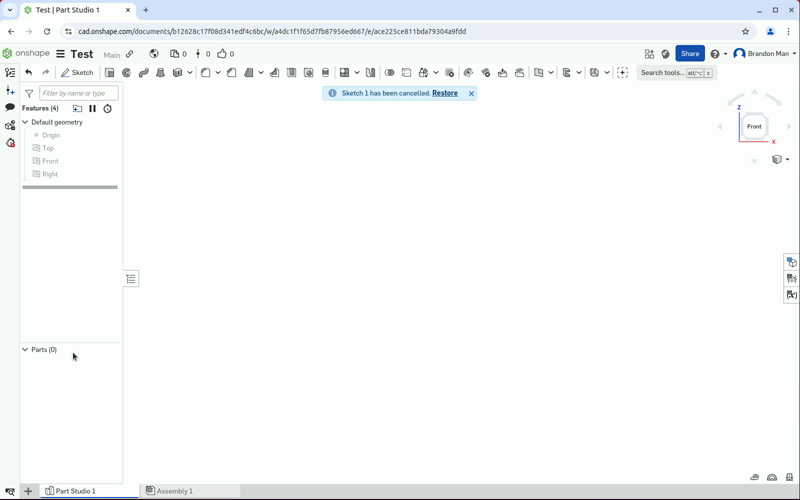
mouse_move(73, 352)
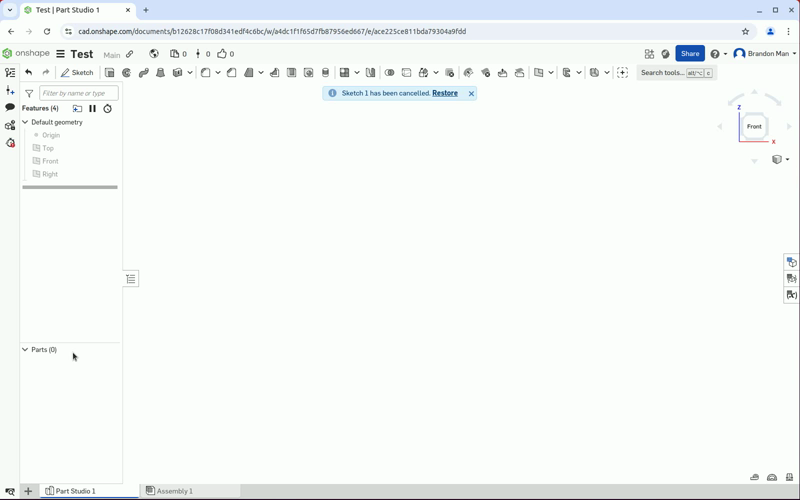
key(shift+y)
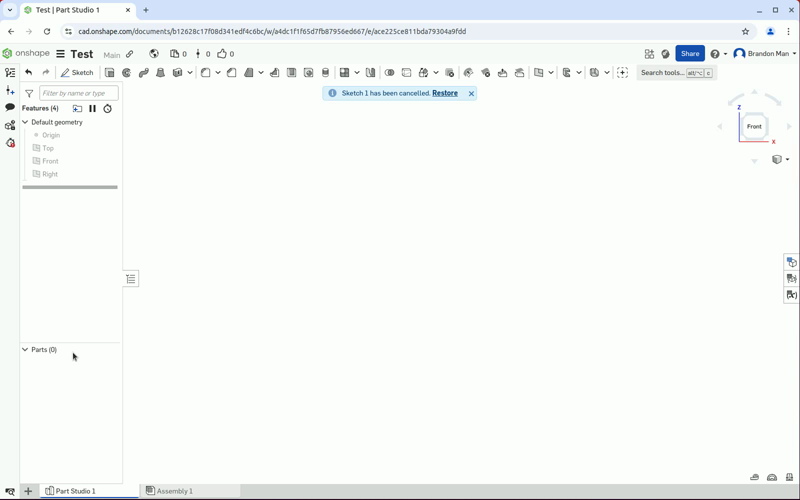
key(shift+s)
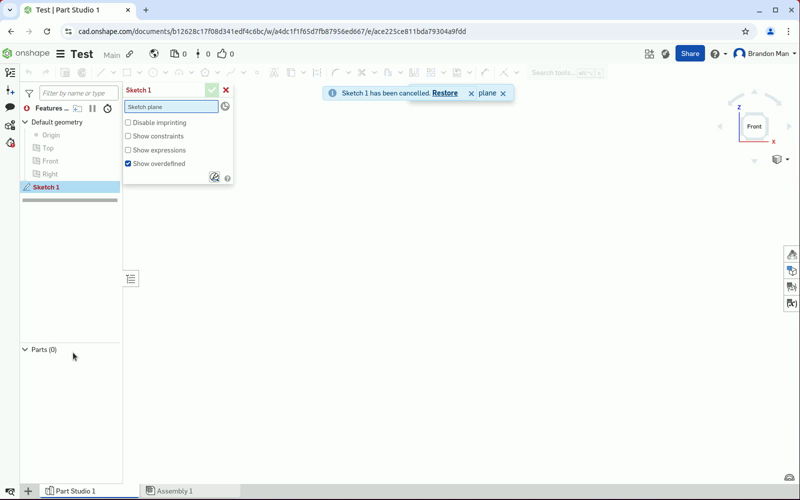
mouse_move(73, 163)
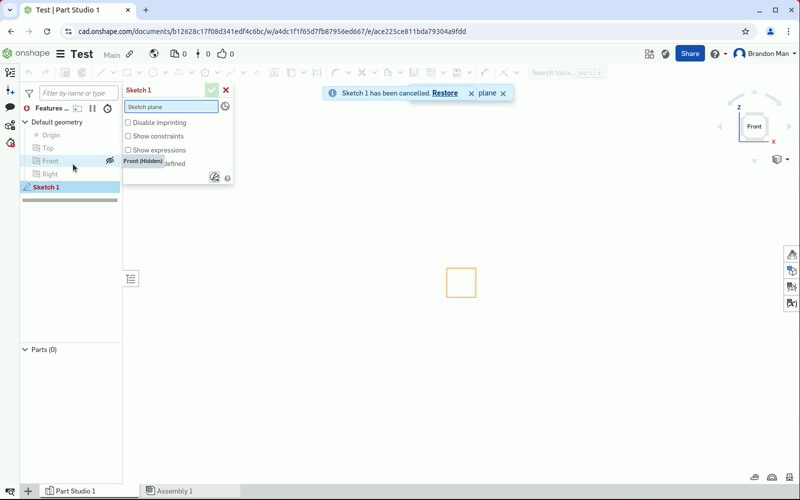
click(73, 163)
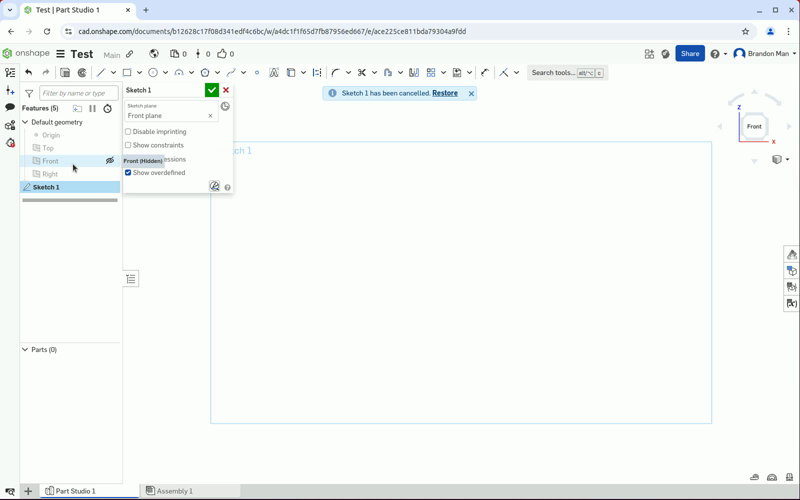
mouse_move(73, 352)
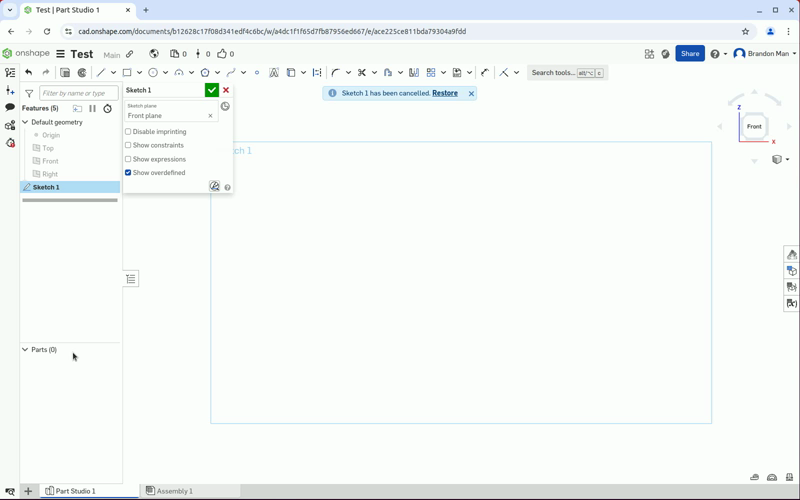
key(y)
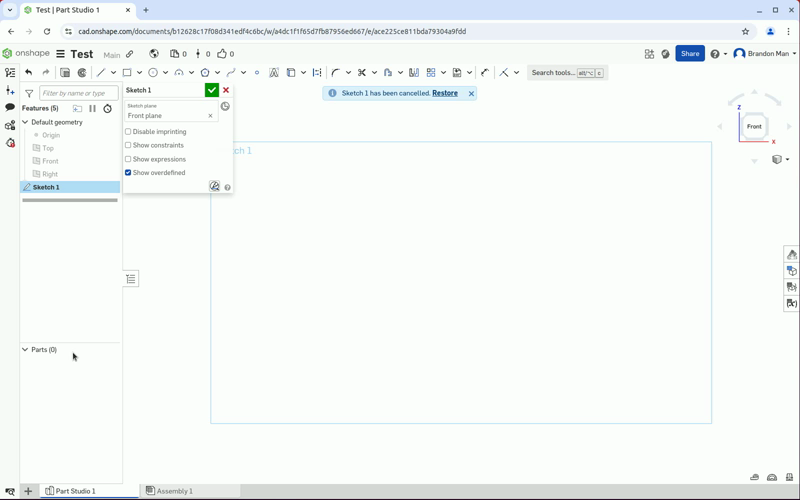
key(l)
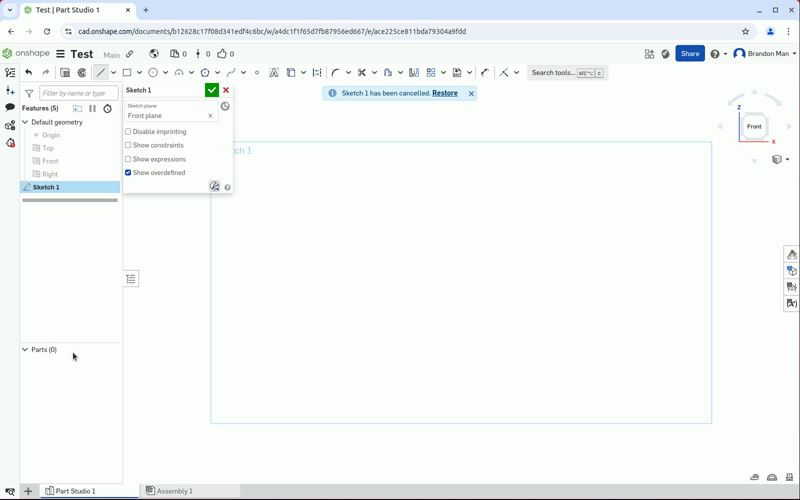
key_down(shift)
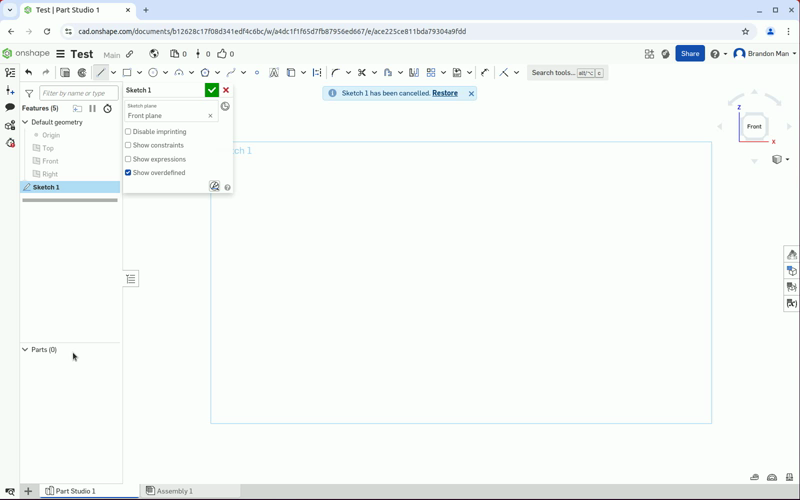
mouse_move(460, 282)
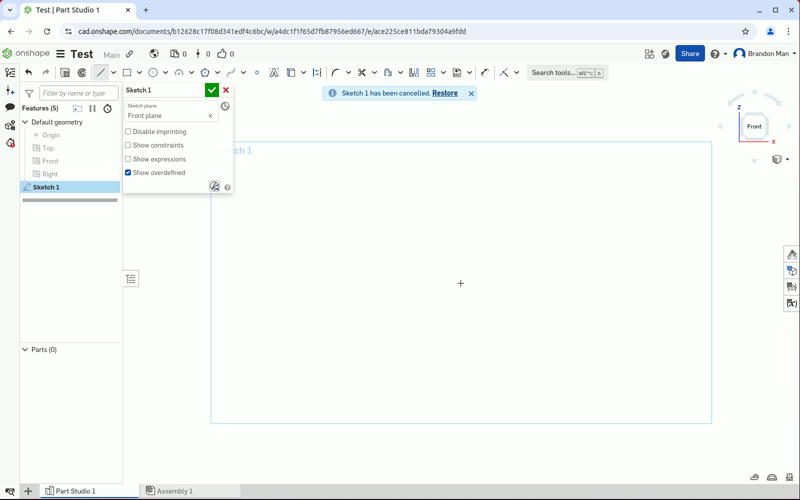
click(460, 282)
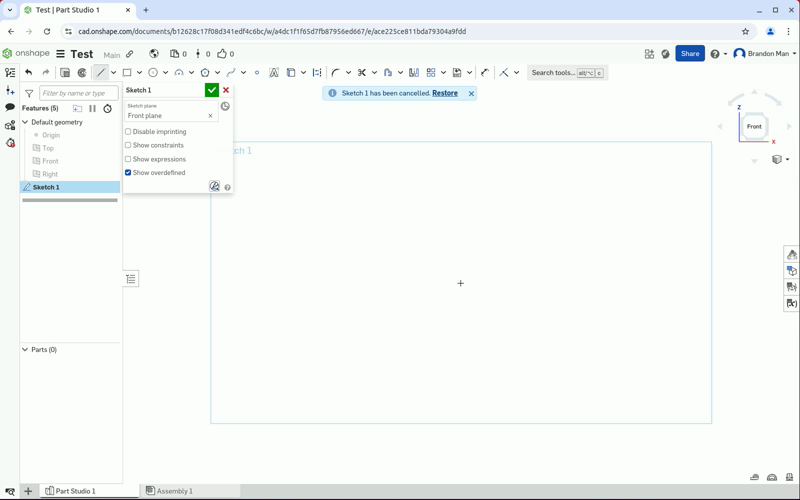
key_up(shift)
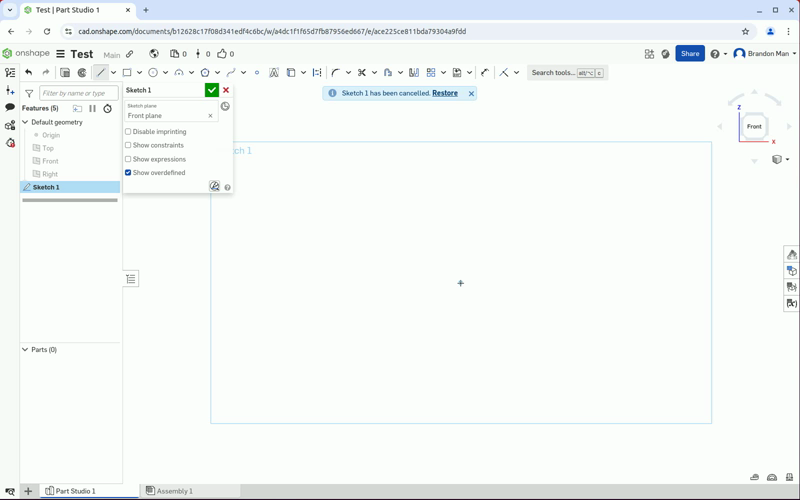
key_down(shift)
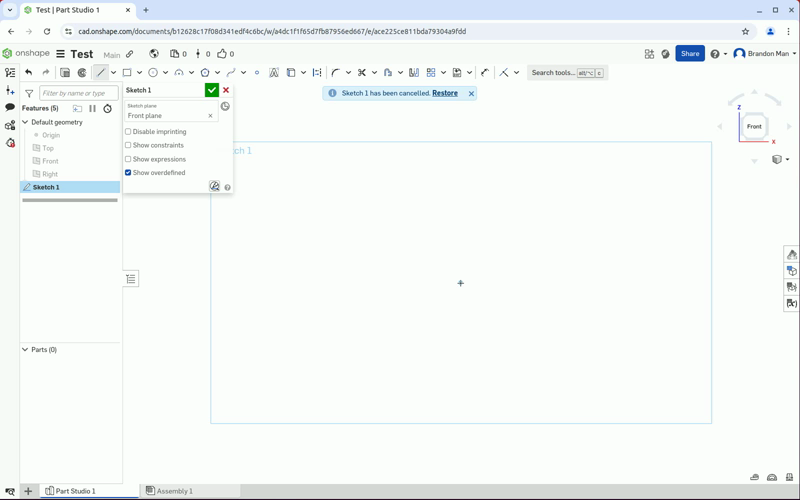
mouse_move(573, 282)
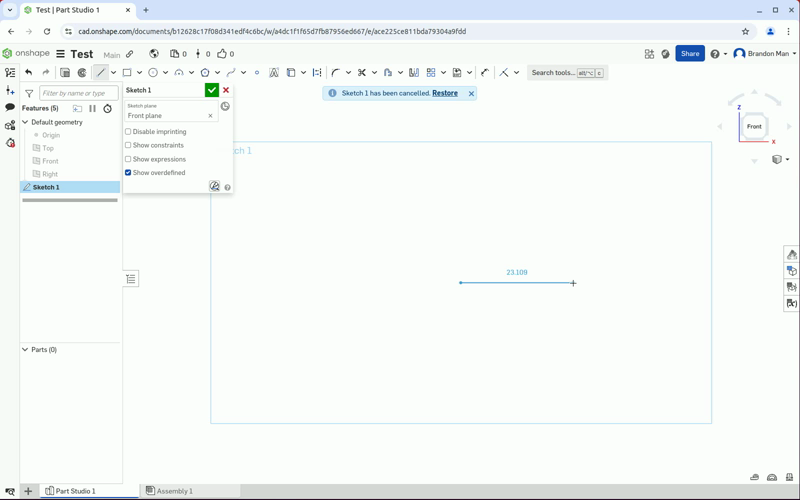
click(573, 282)
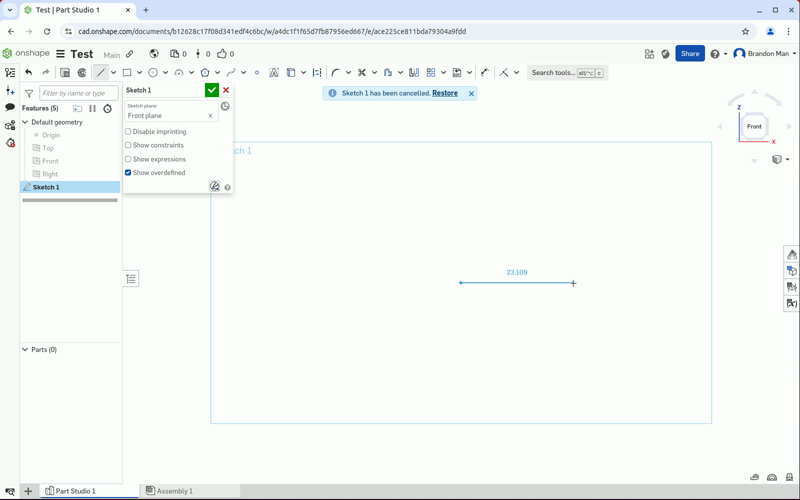
key_up(shift)
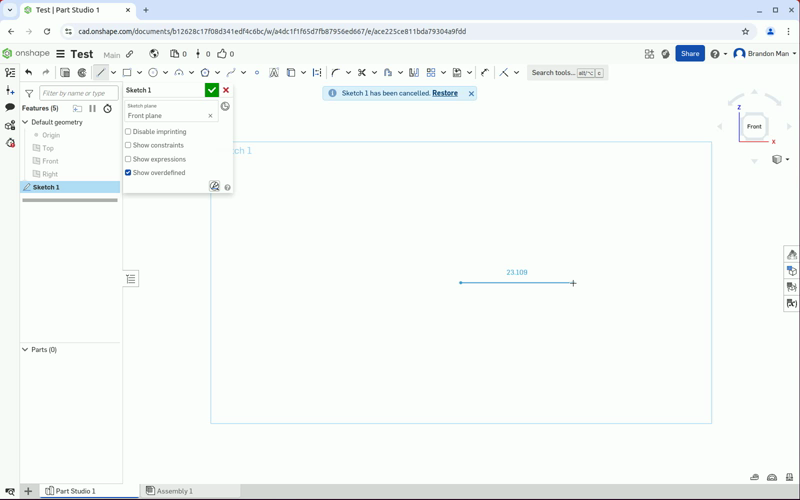
key_down(shift)
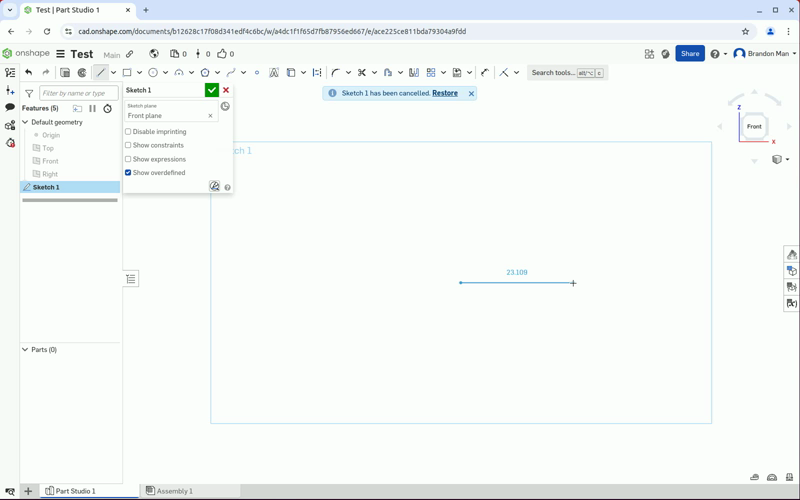
mouse_move(573, 170)
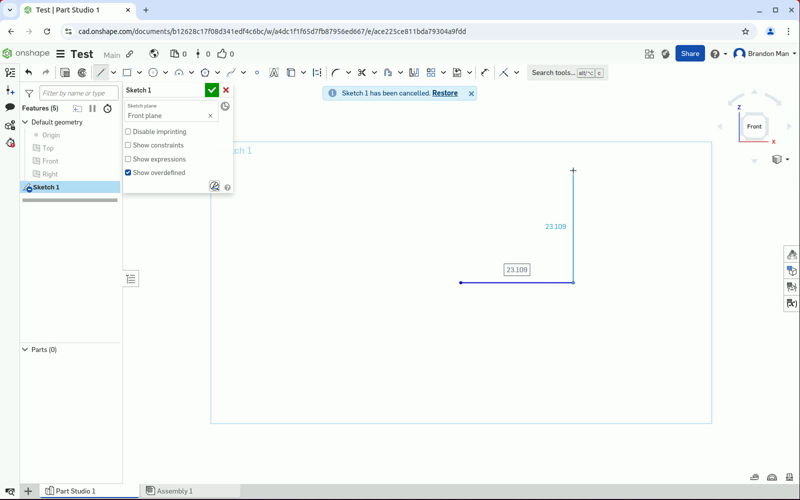
click(573, 170)
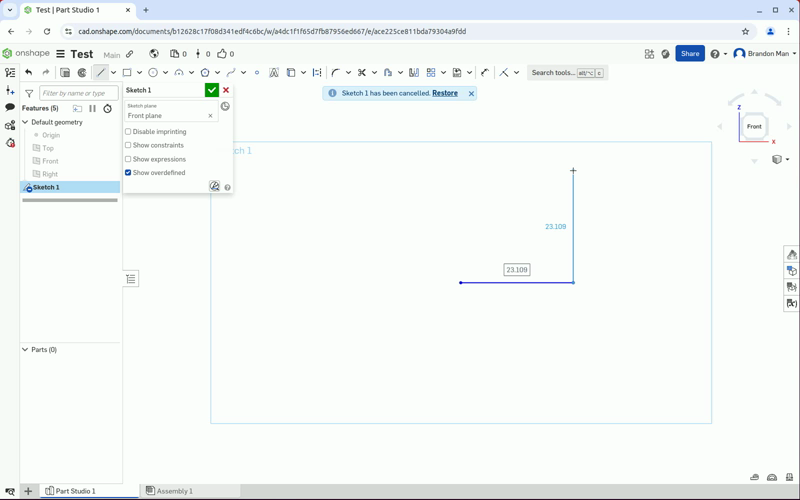
key_up(shift)
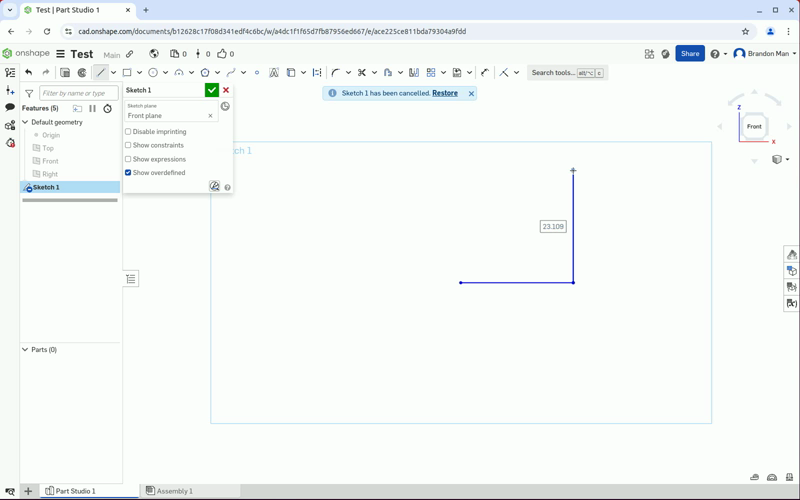
key_down(shift)
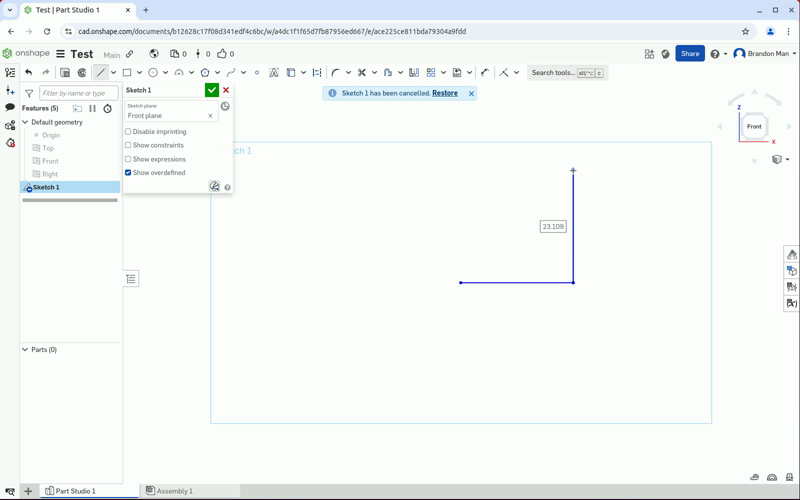
mouse_move(460, 170)
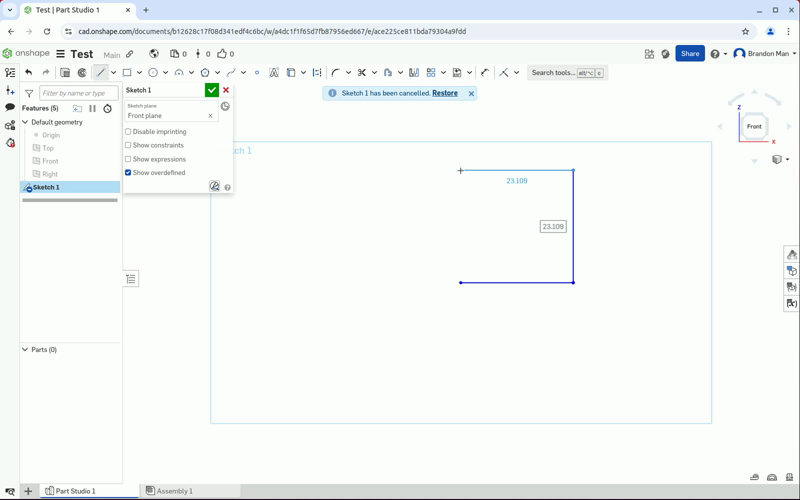
click(460, 170)
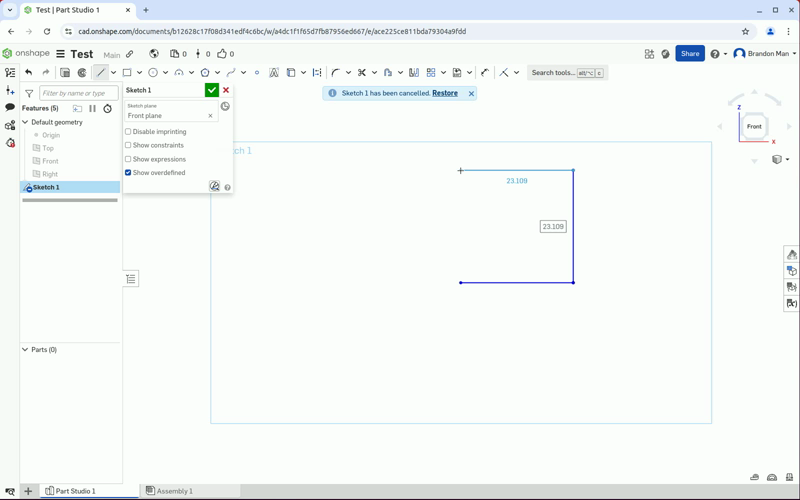
key_up(shift)
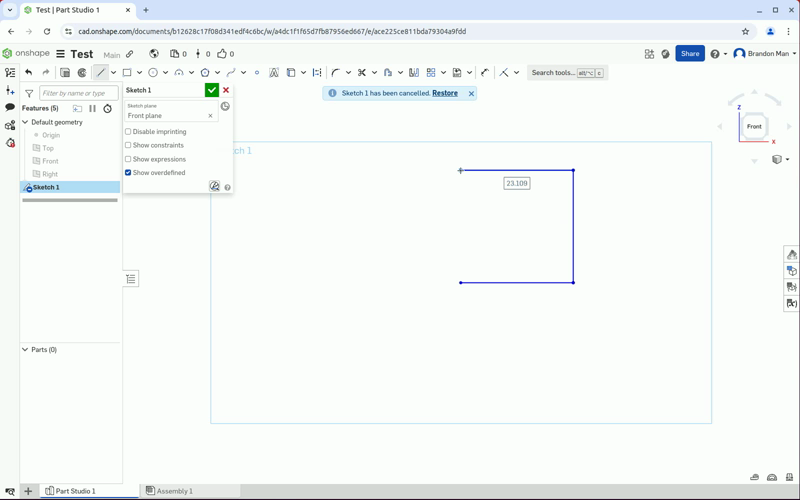
key_down(shift)
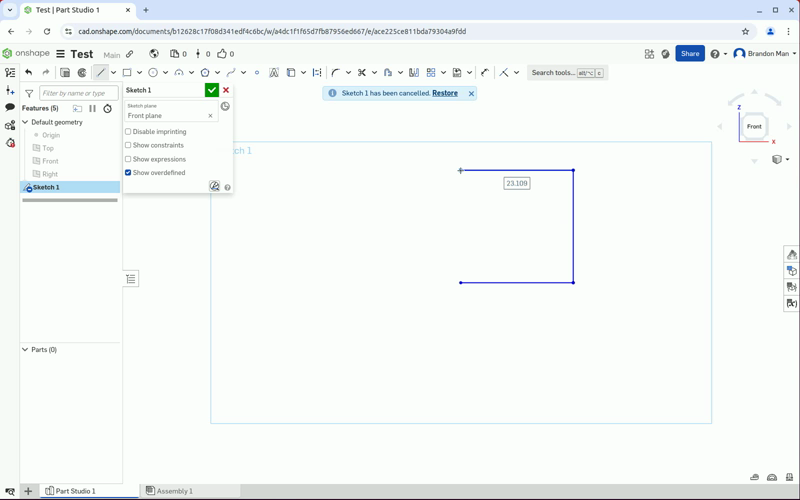
mouse_move(460, 282)
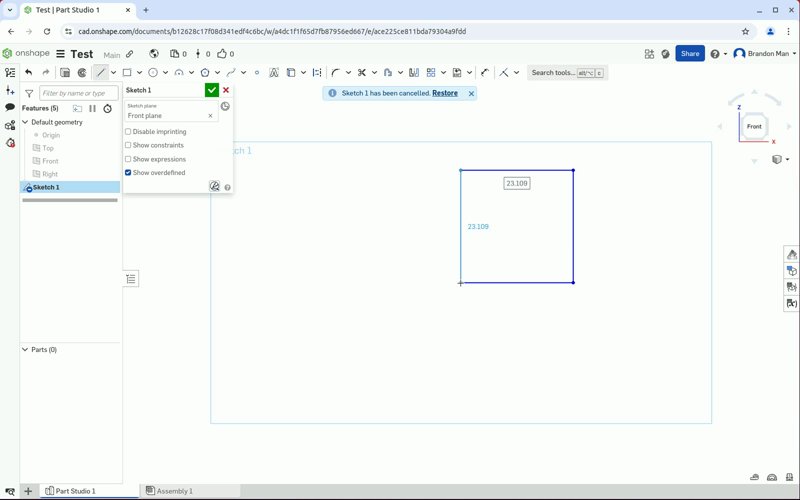
key_up(shift)
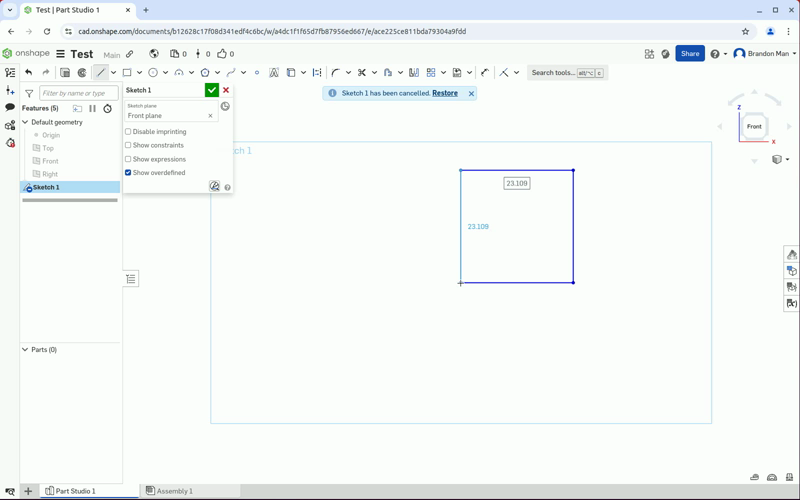
click(460, 282)
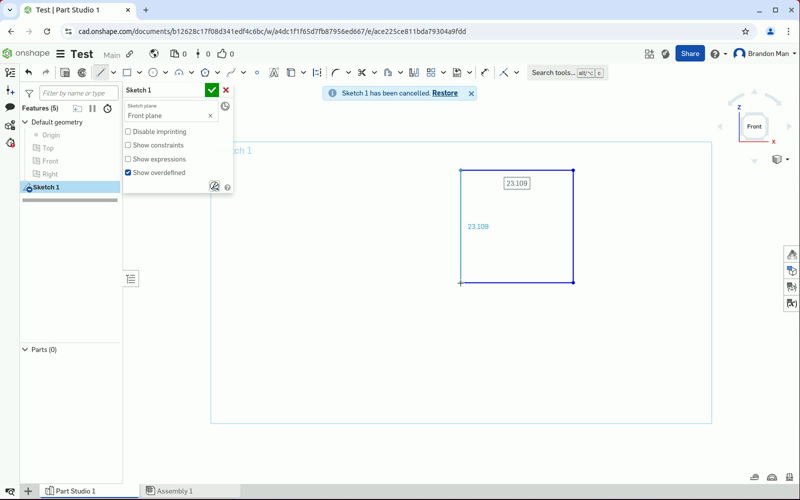
key(esc)
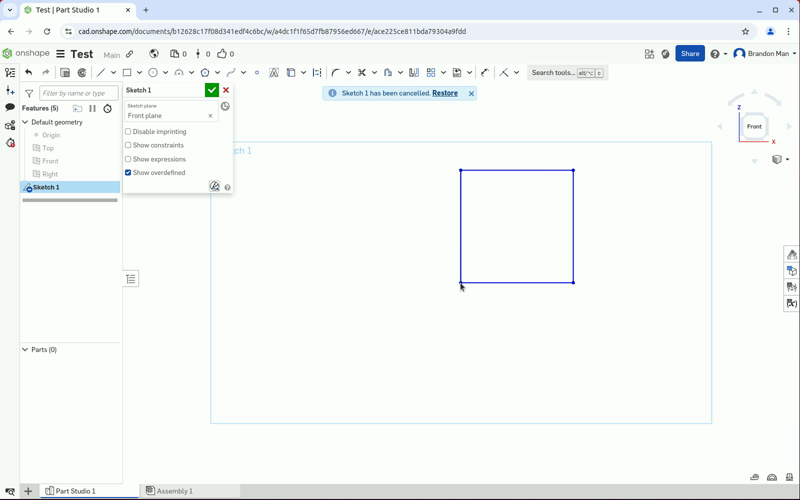
mouse_move(561, 217)
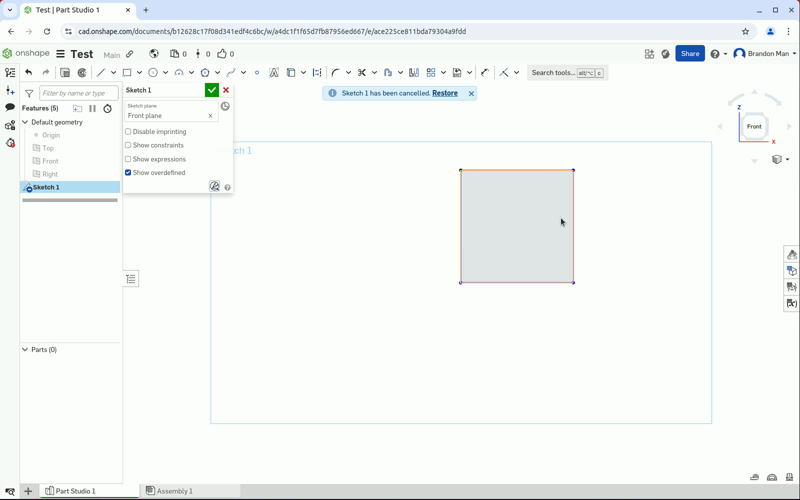
click(561, 217)
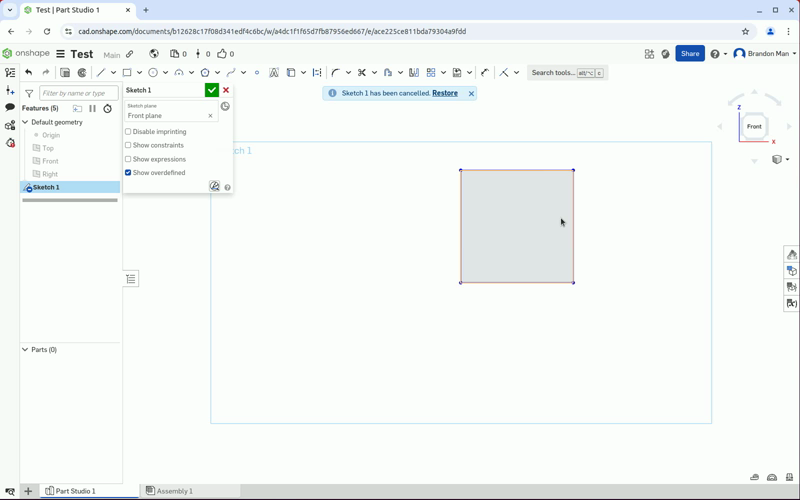
mouse_move(73, 352)
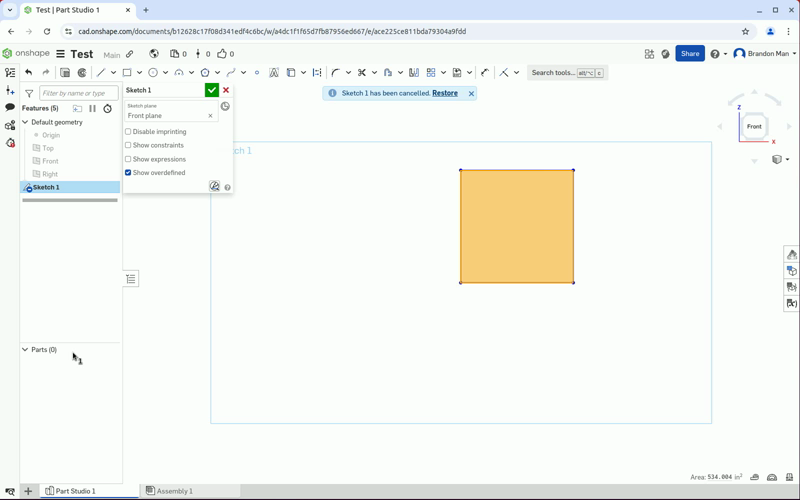
key(shift+y)
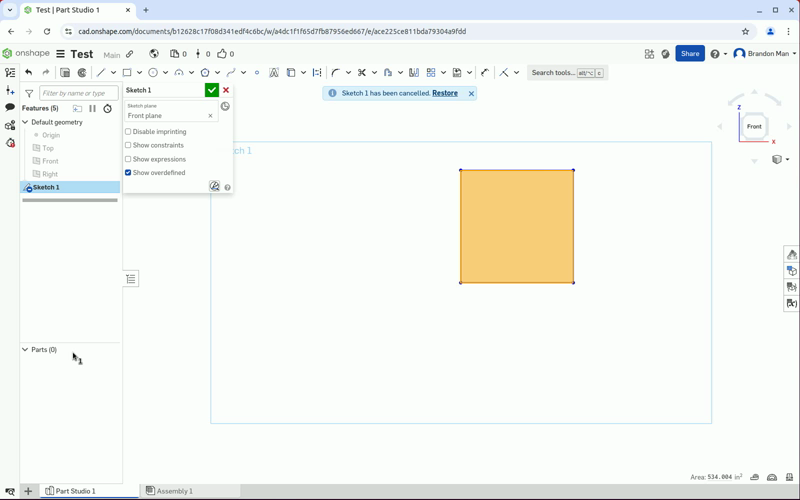
key(shift+e)
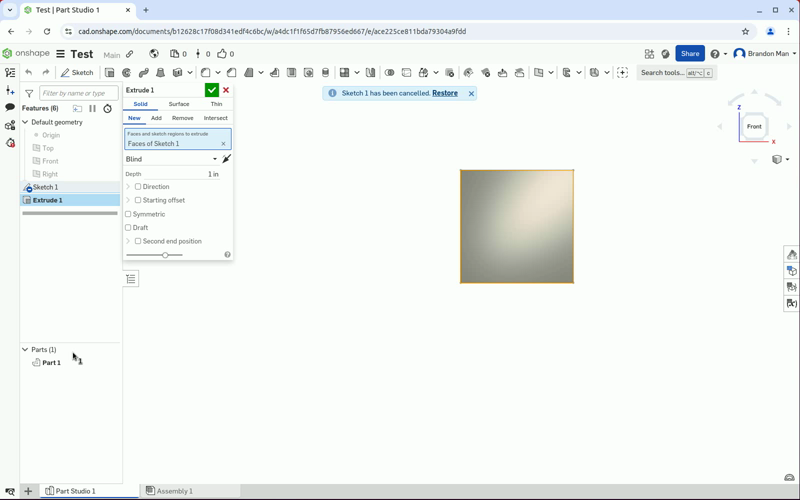
mouse_move(143, 106)
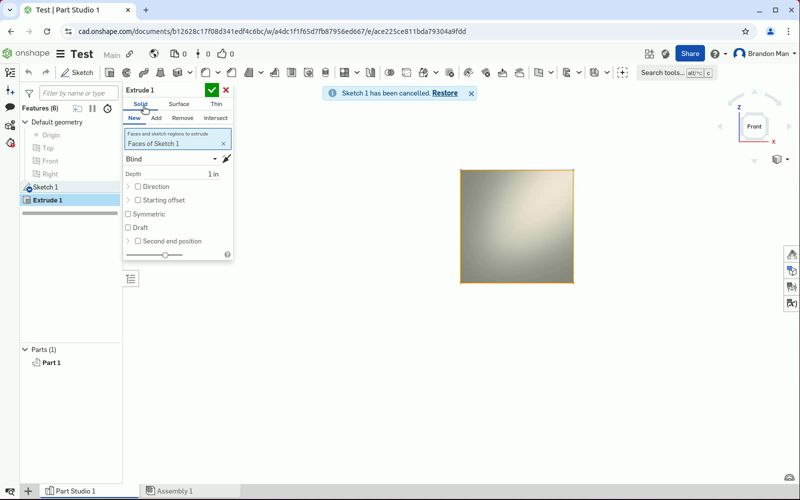
click(143, 106)
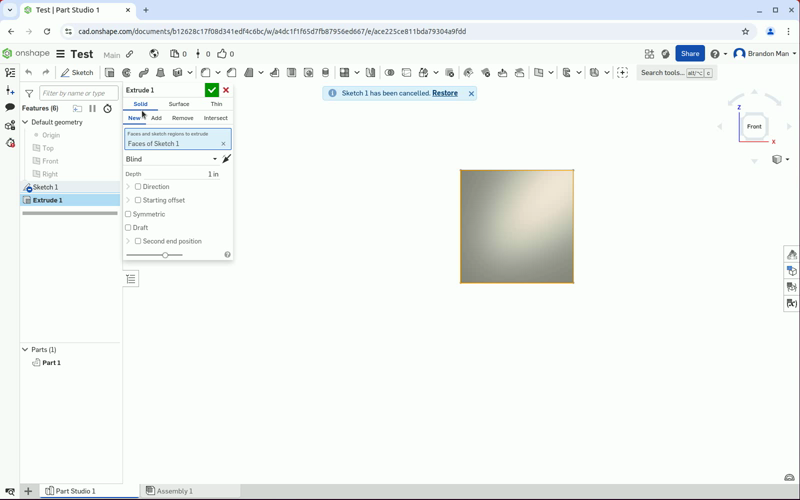
mouse_move(137, 120)
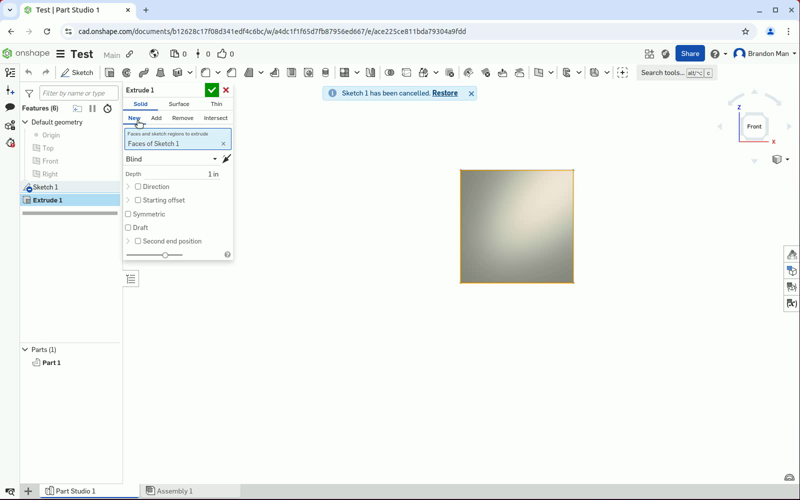
click(137, 120)
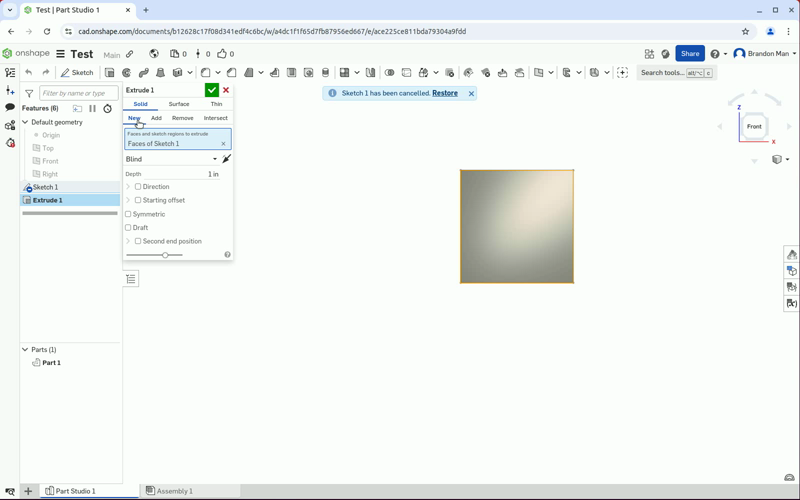
key(tab, 4)
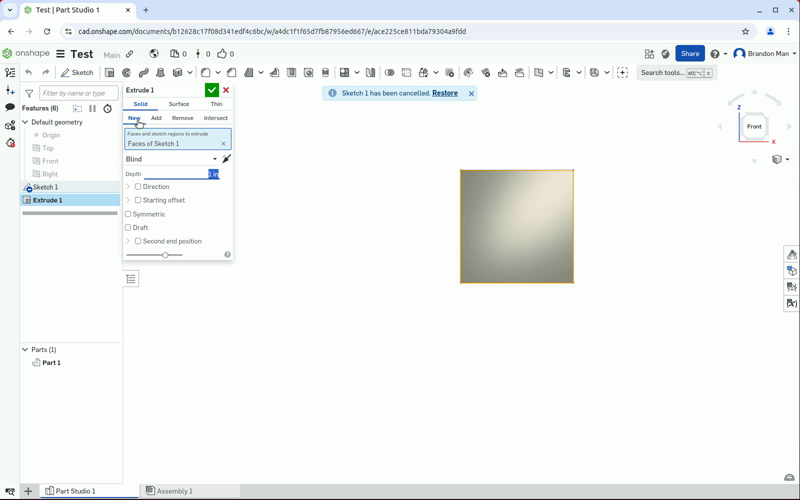
text(11.554)
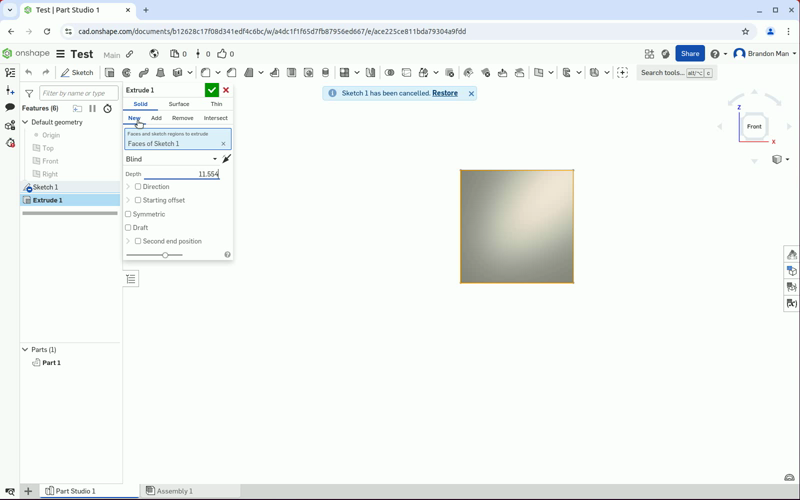
key(enter)
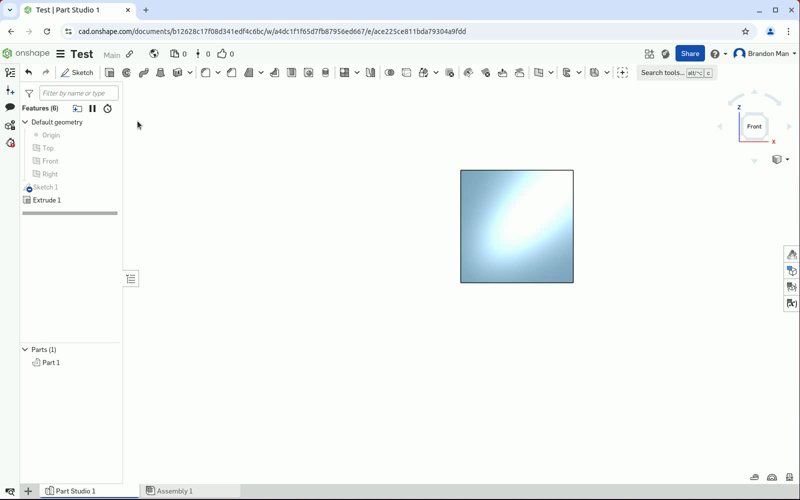
key(shift+h)
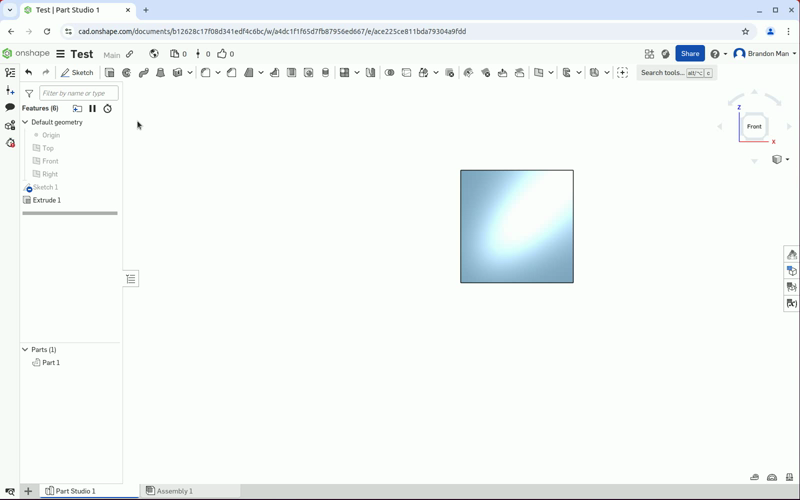
key(shift+h)
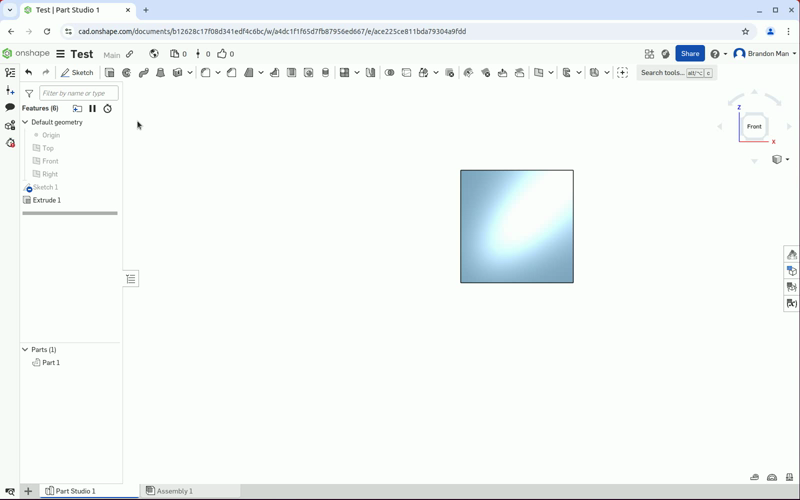
mouse_move(73, 189)
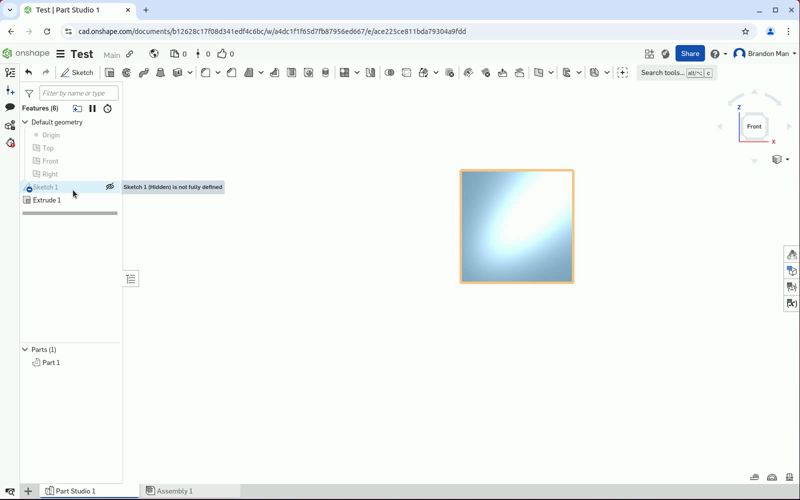
click(73, 189)
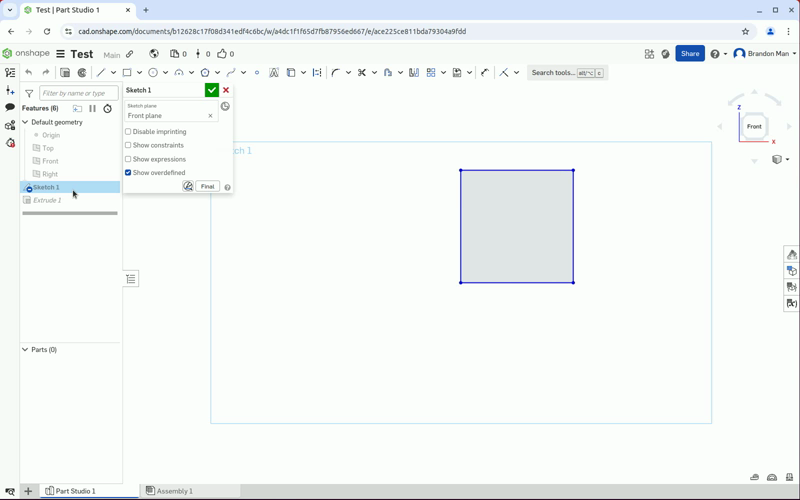
mouse_move(229, 92)
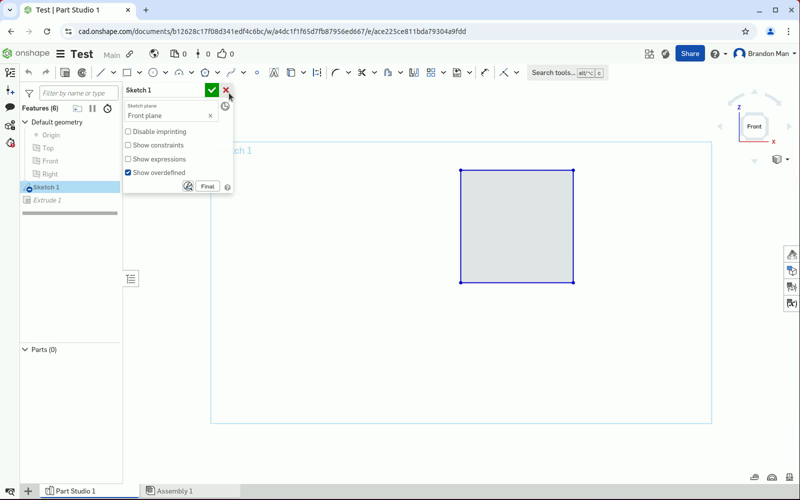
click(229, 92)
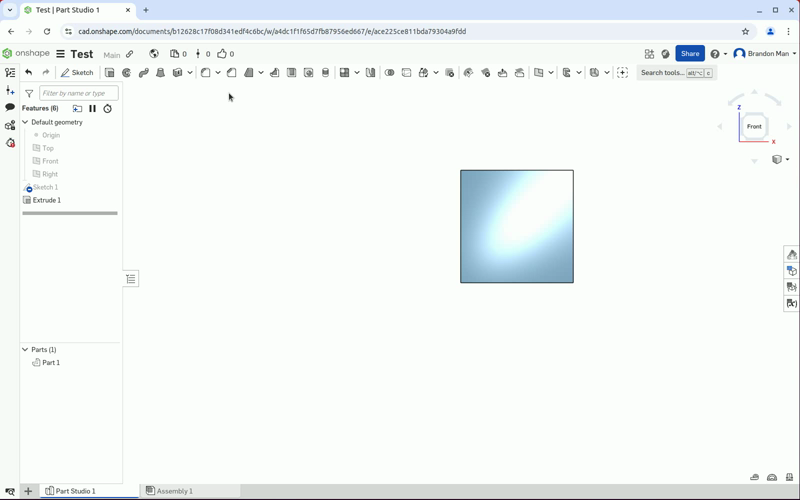
mouse_move(541, 75)
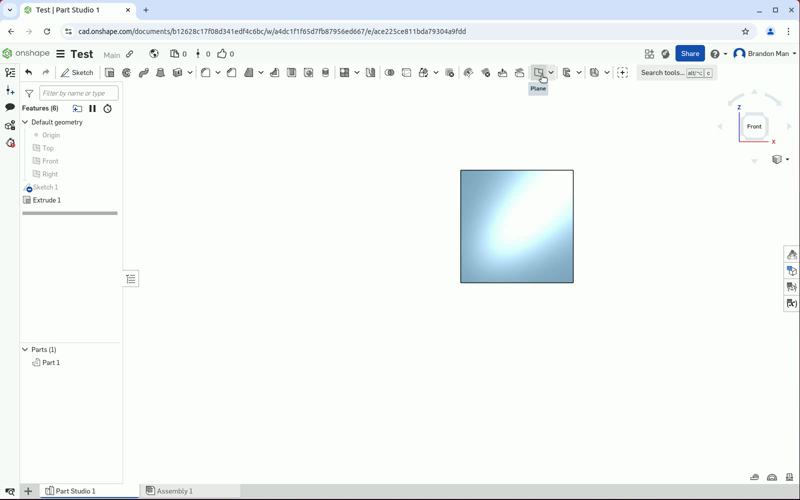
click(541, 75)
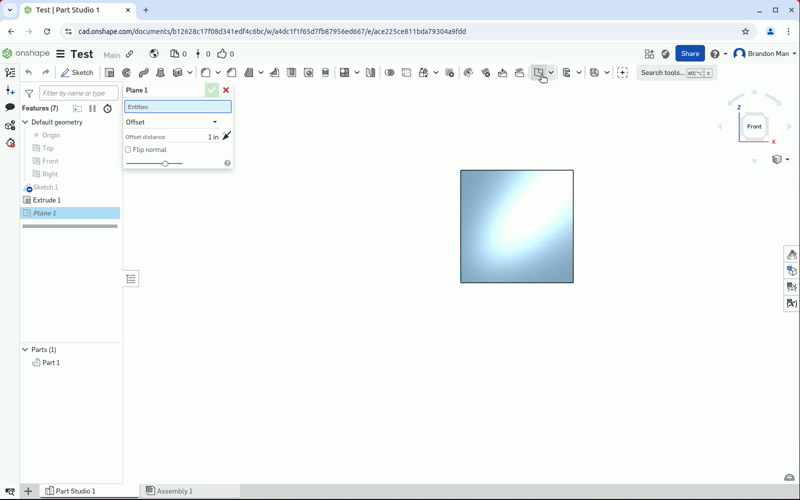
mouse_move(73, 163)
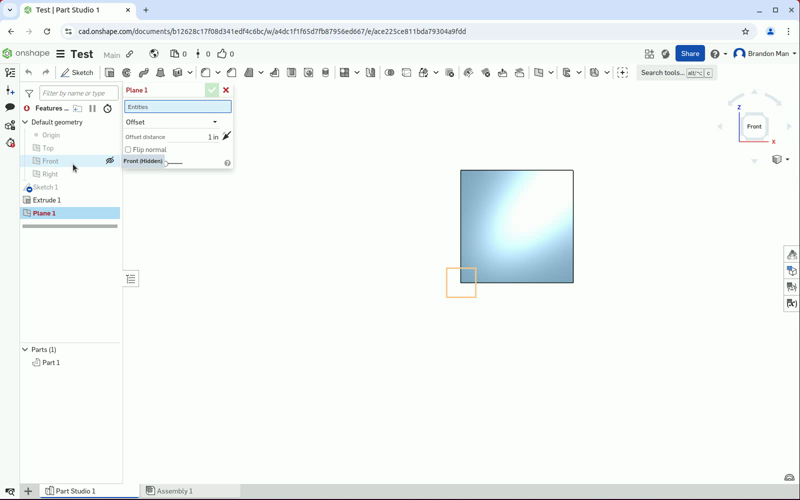
click(73, 163)
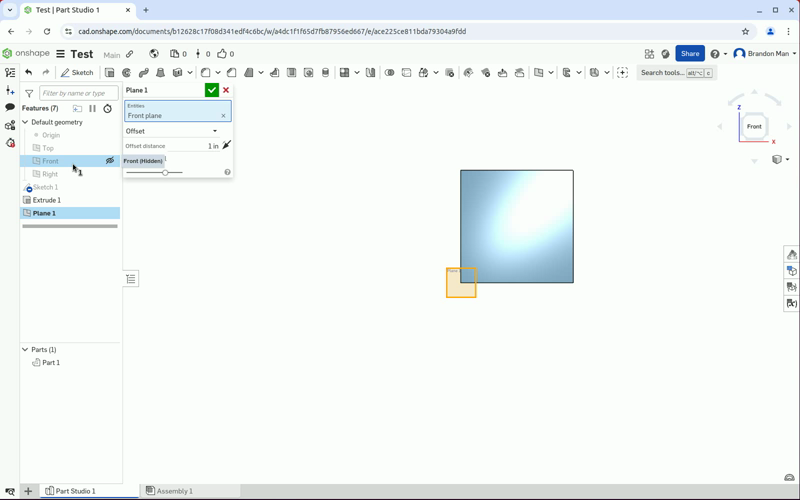
key(tab, 2)
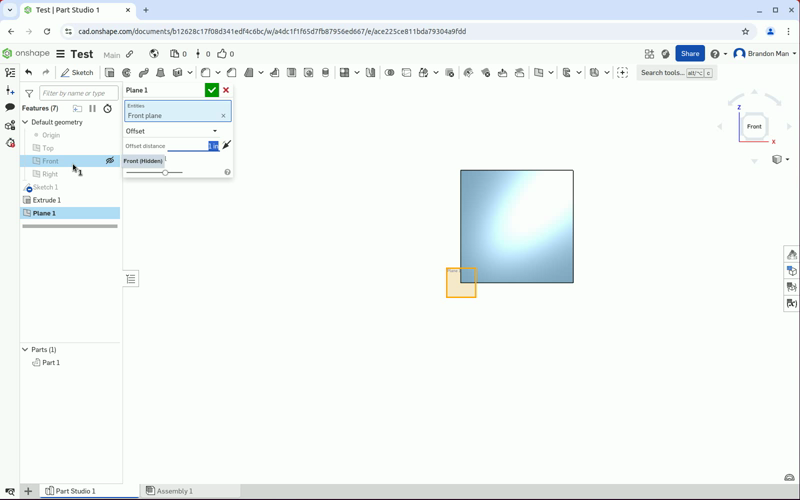
text(11.554)
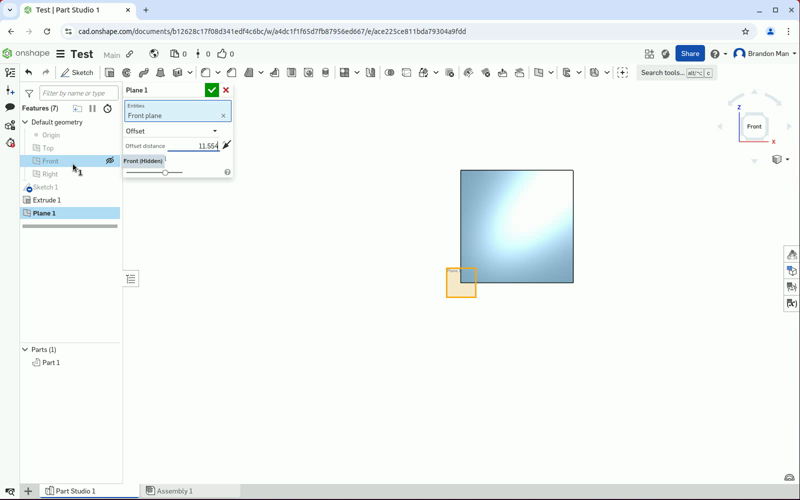
key(enter, 2)
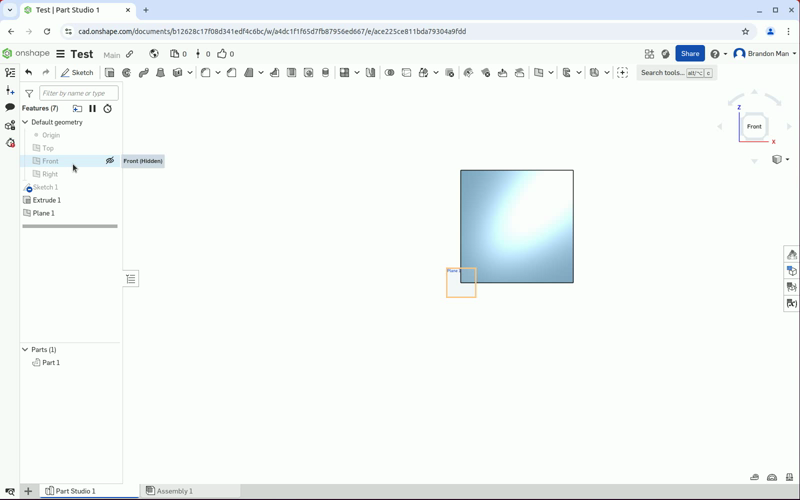
key(shift+s)
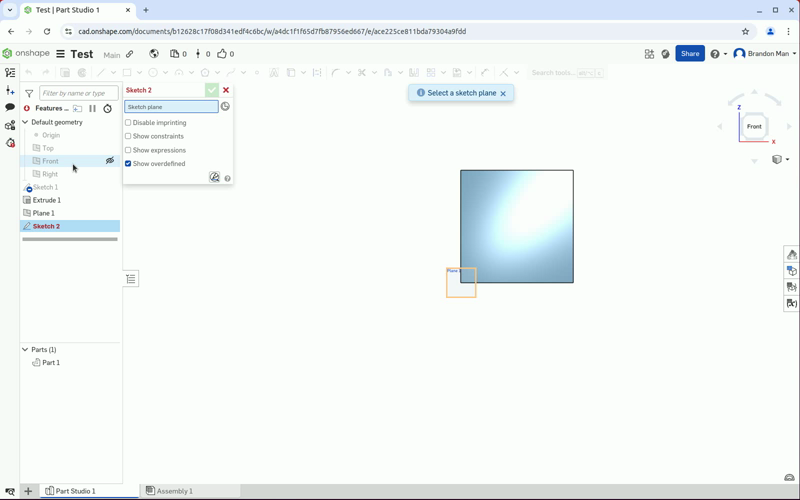
mouse_move(73, 215)
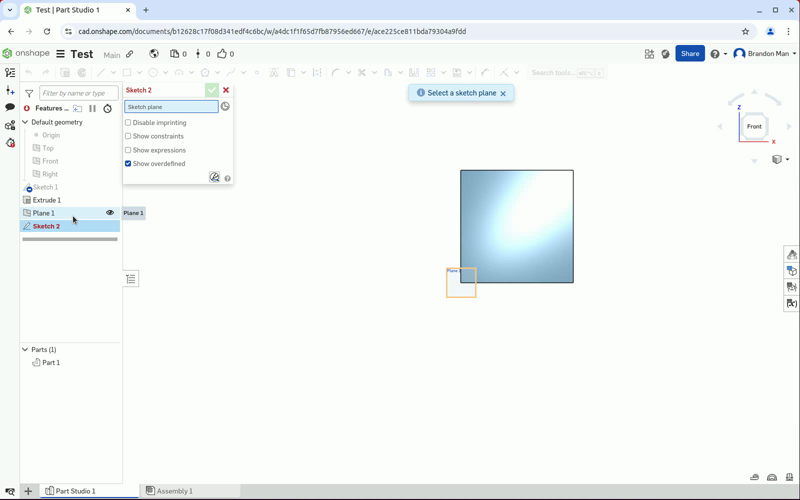
click(73, 215)
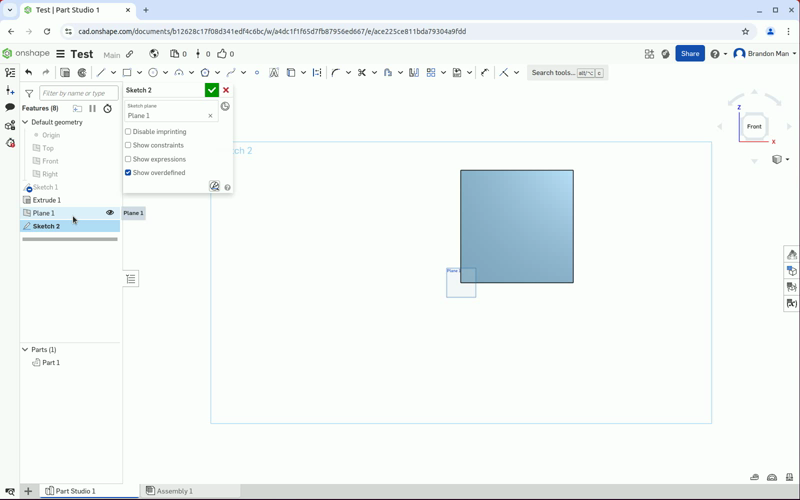
mouse_move(73, 352)
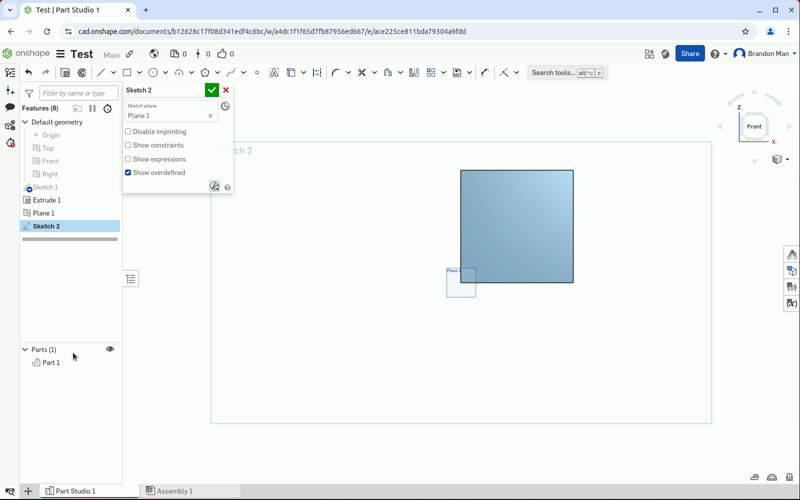
key(y)
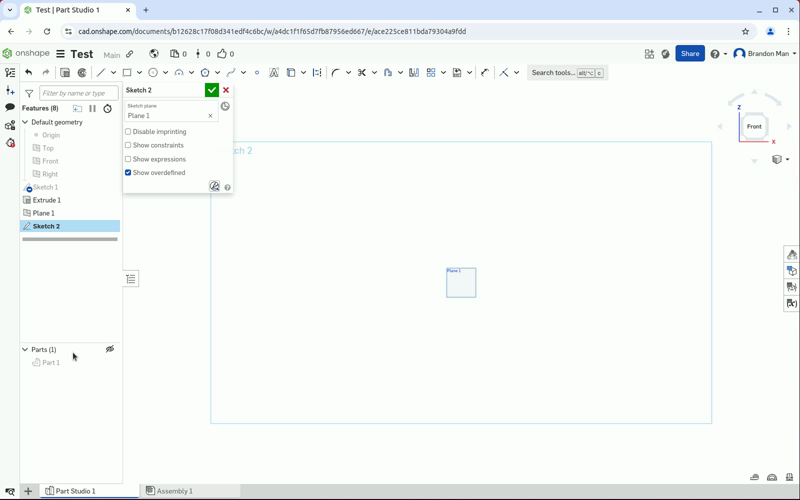
key(l)
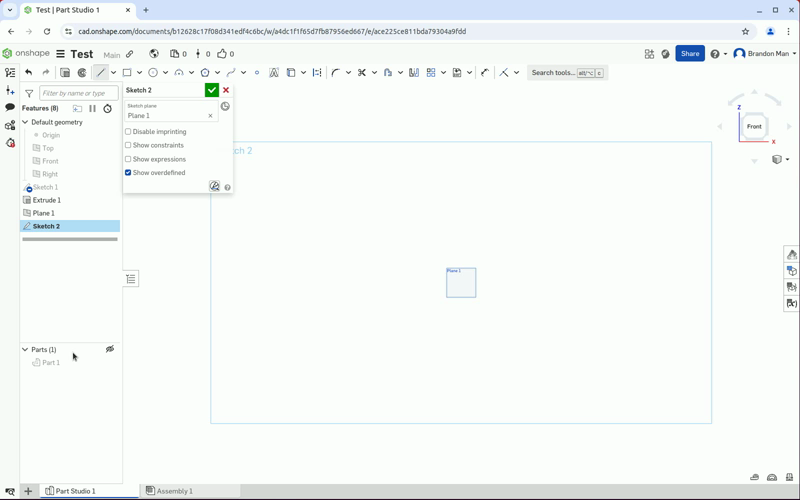
key_down(shift)
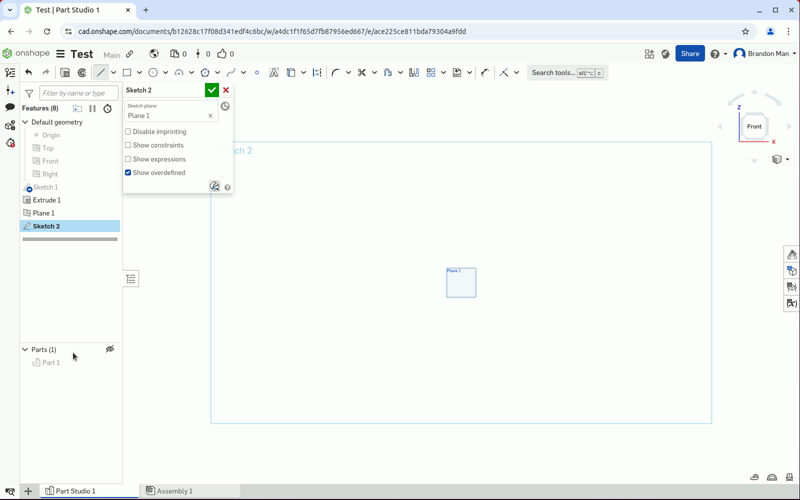
mouse_move(460, 282)
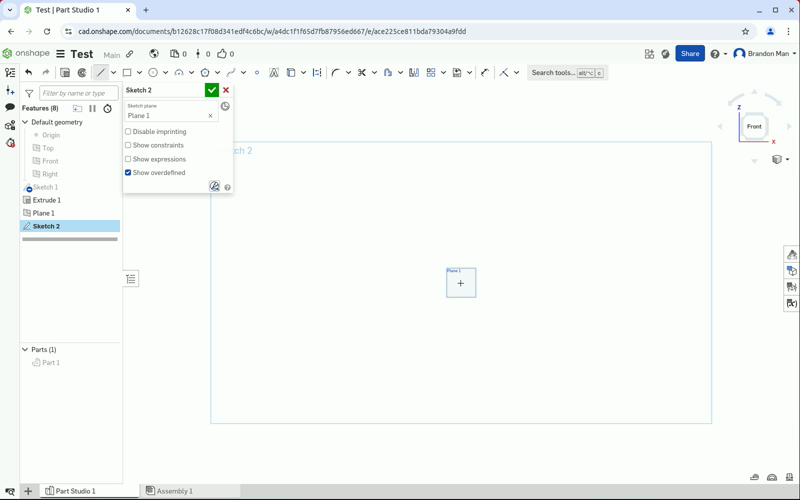
click(460, 282)
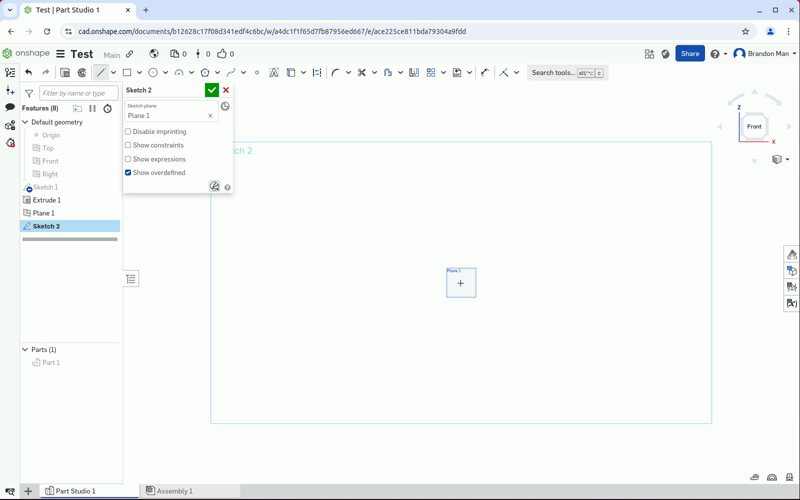
key_up(shift)
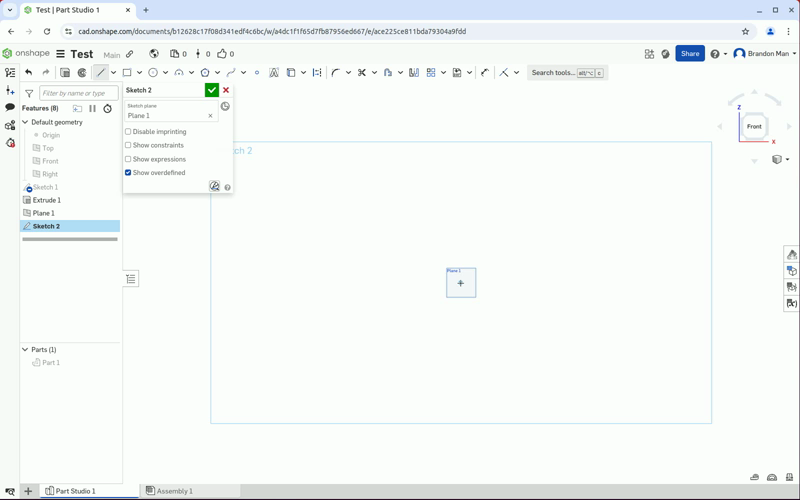
key_down(shift)
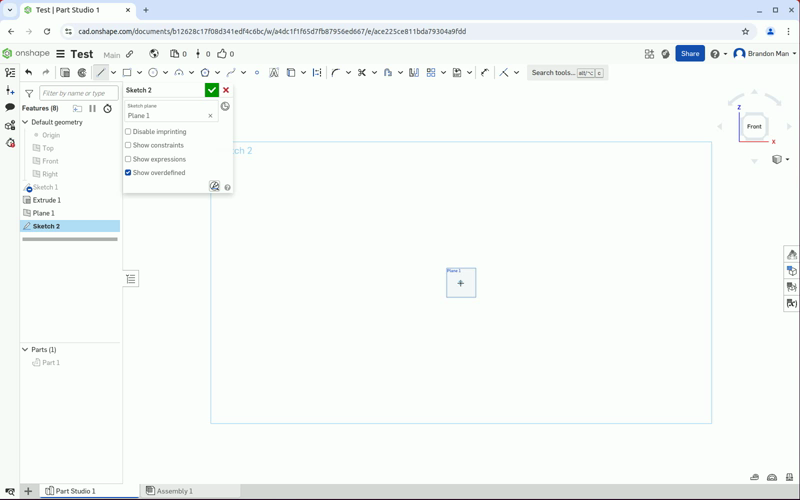
mouse_move(490, 282)
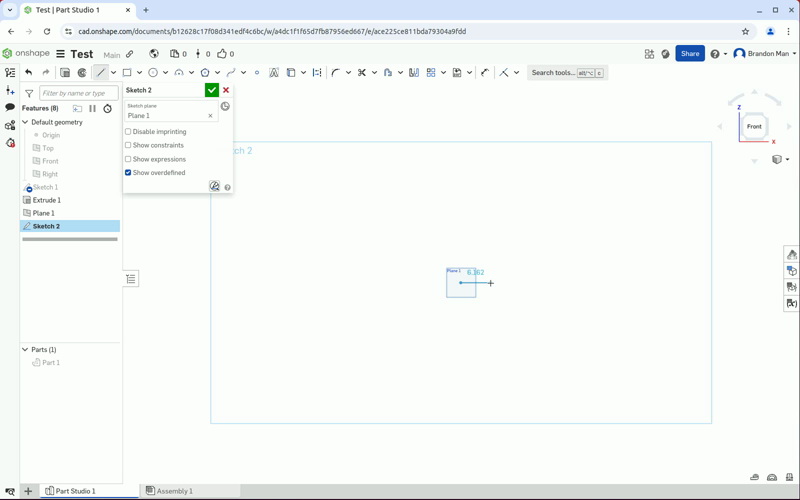
mouse_move(517, 282)
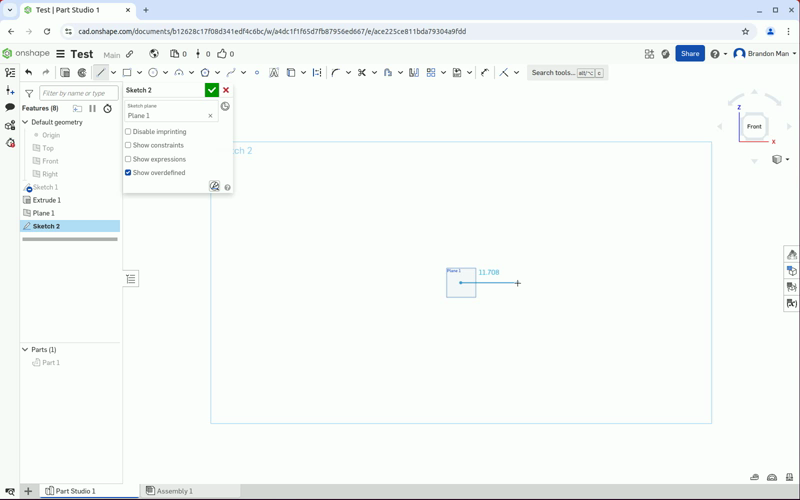
click(517, 282)
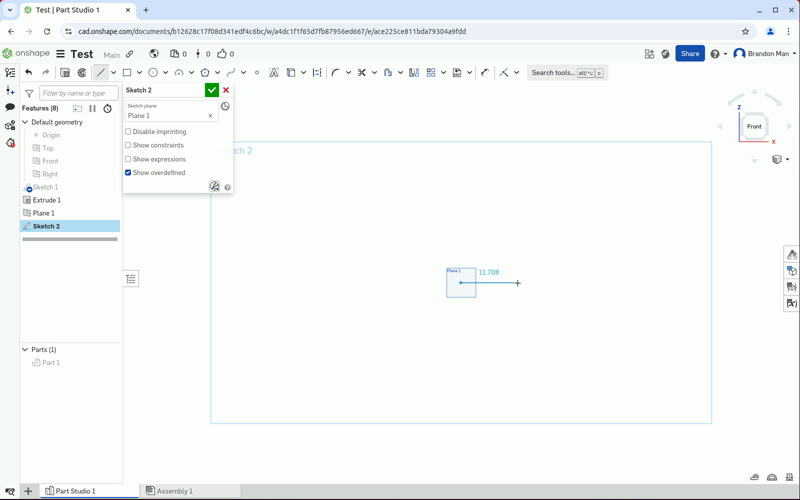
key_up(shift)
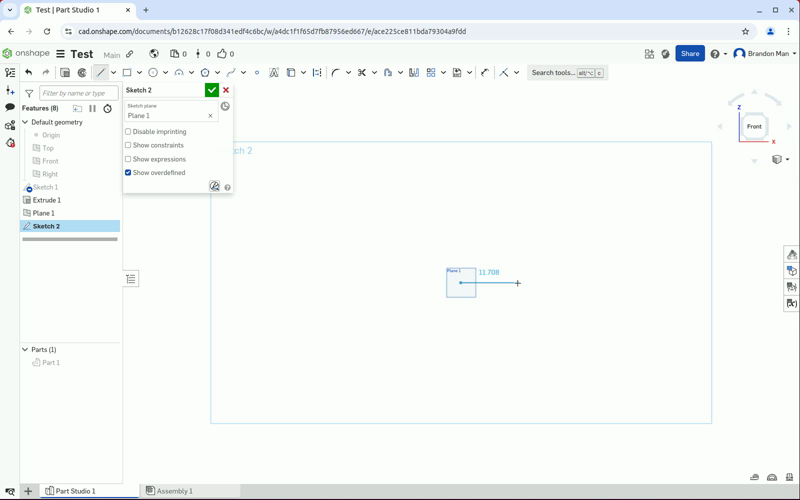
key_down(shift)
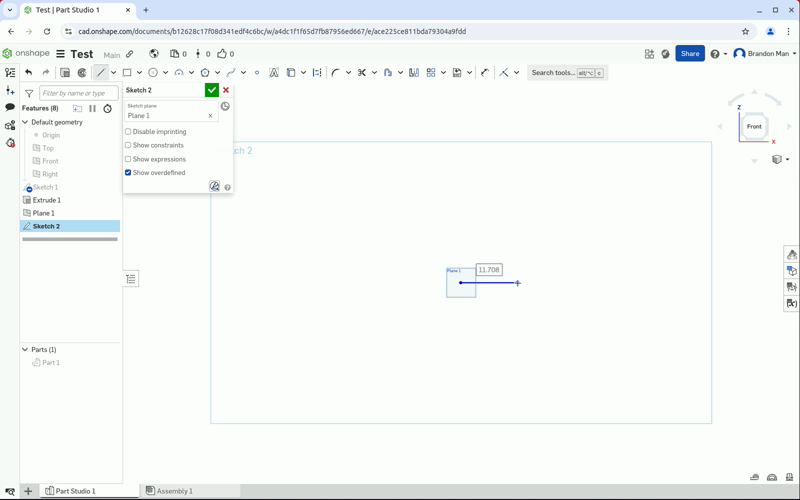
mouse_move(547, 282)
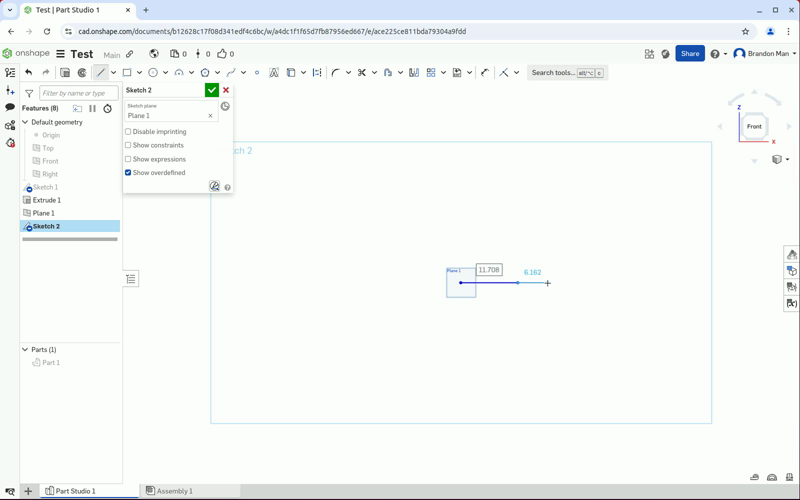
mouse_move(517, 226)
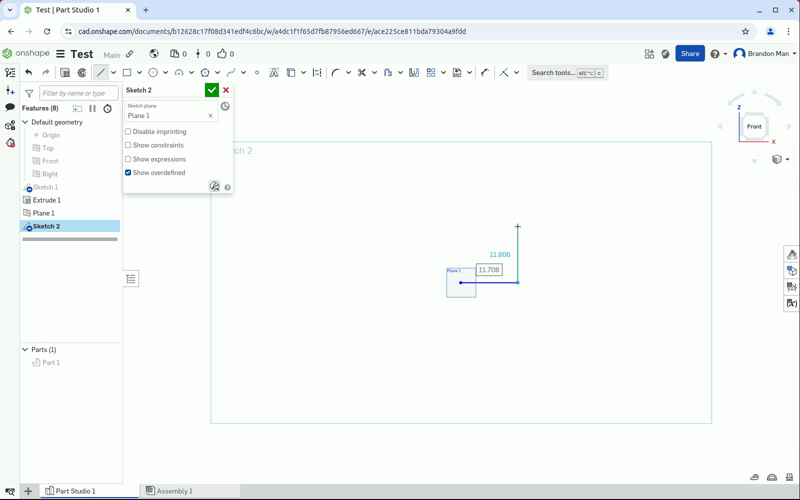
click(517, 226)
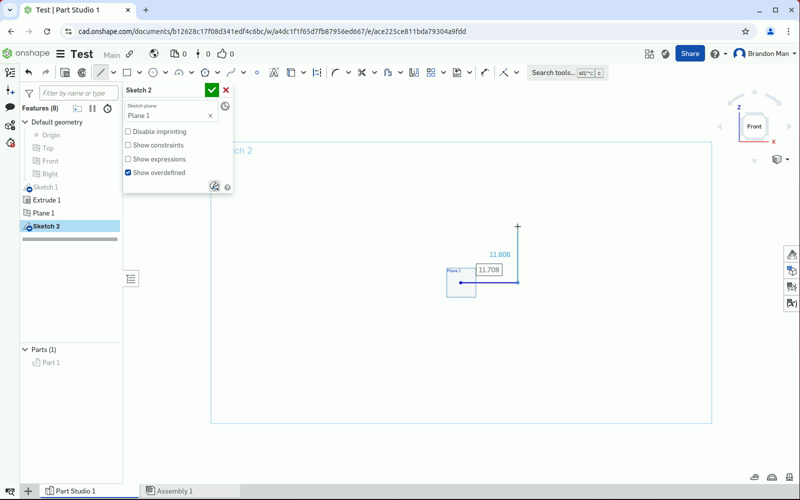
key_up(shift)
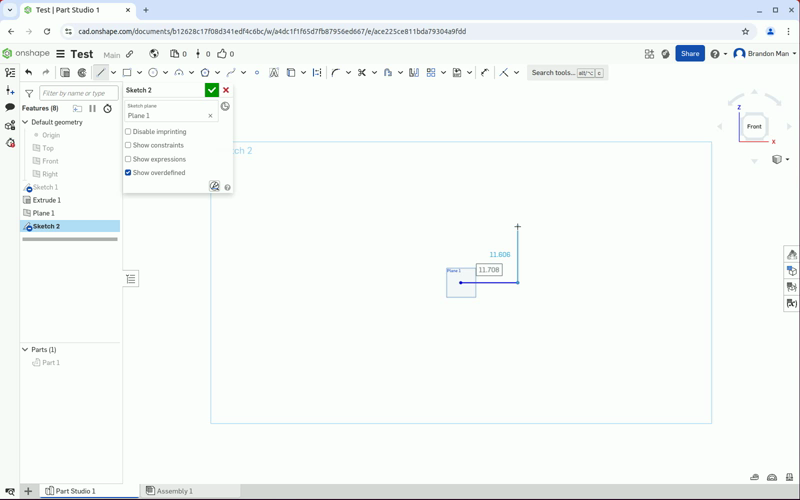
key_down(shift)
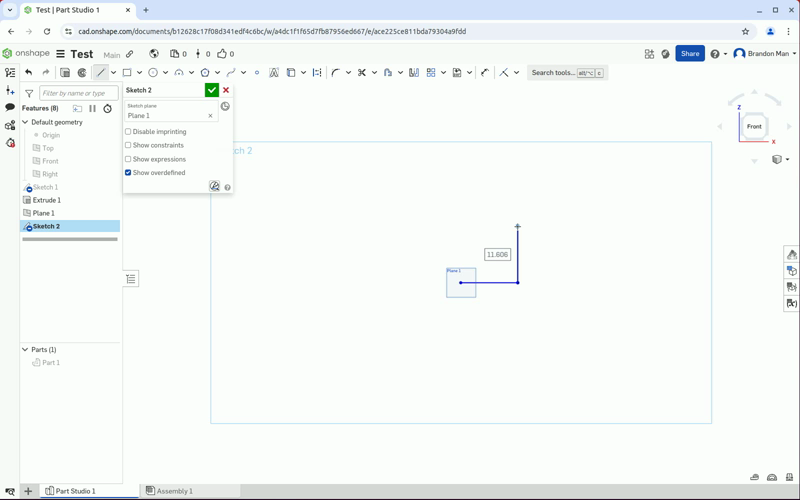
mouse_move(547, 226)
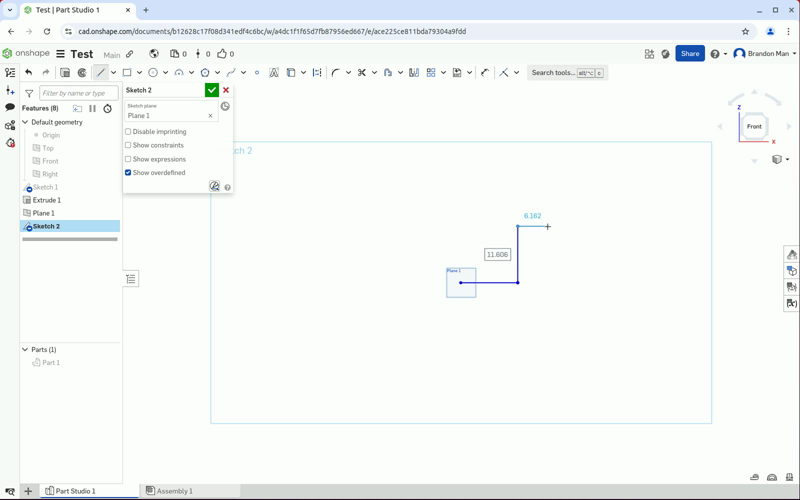
mouse_move(460, 226)
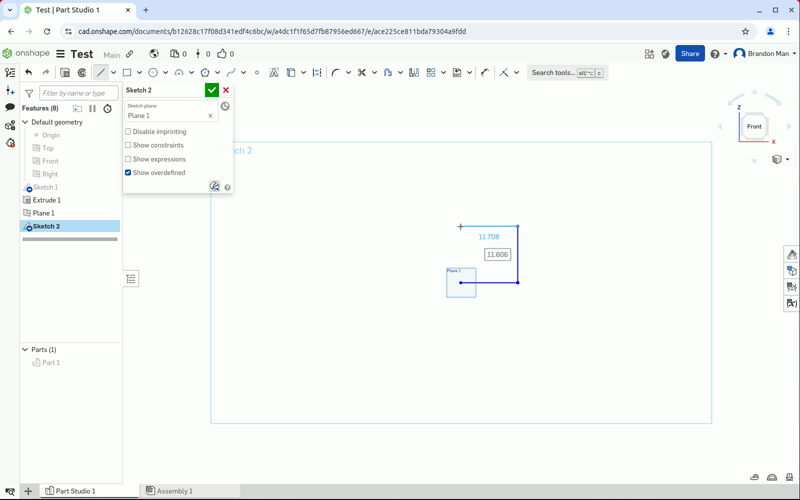
click(460, 226)
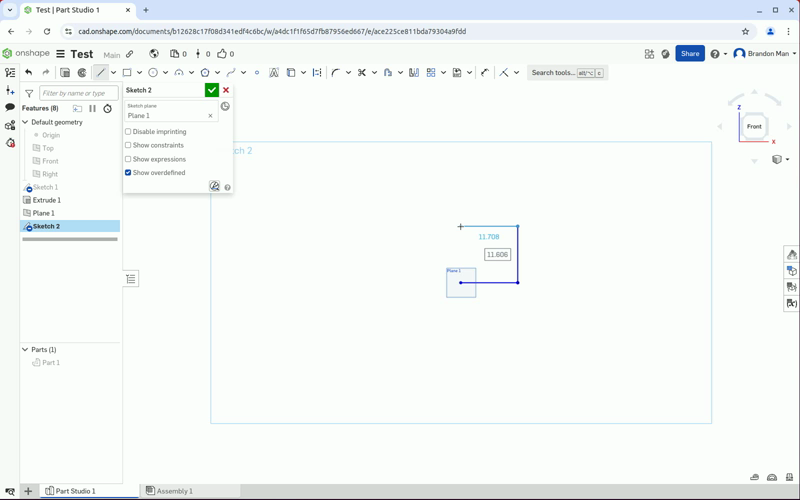
key_up(shift)
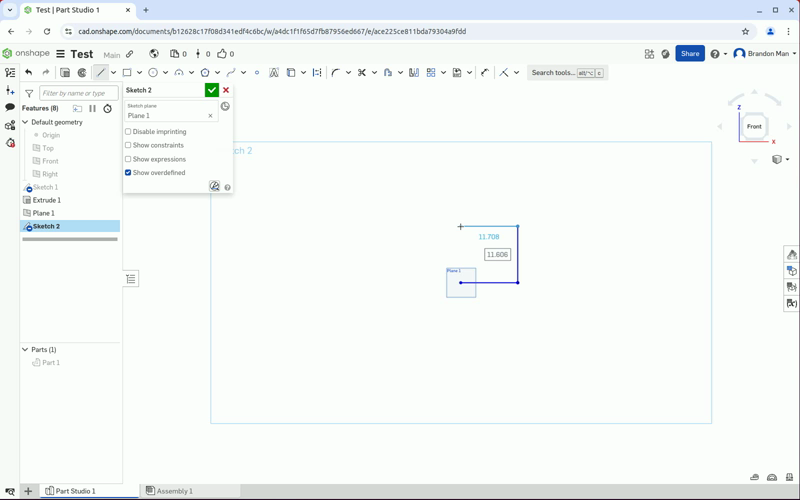
mouse_move(490, 226)
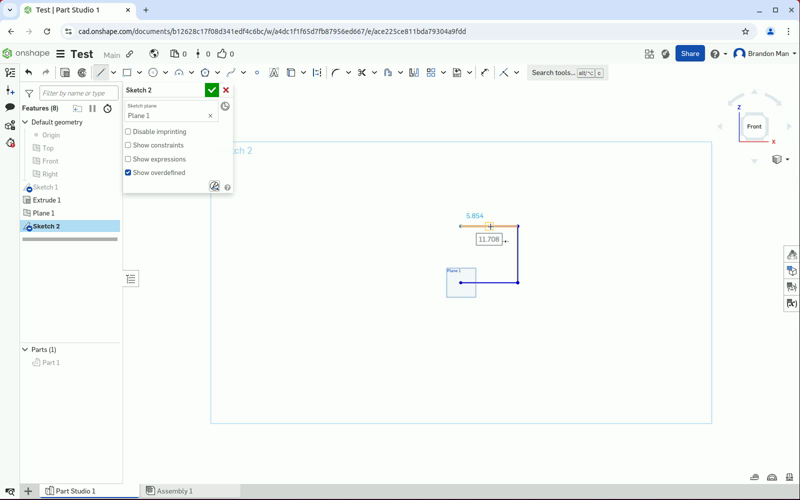
key_down(shift)
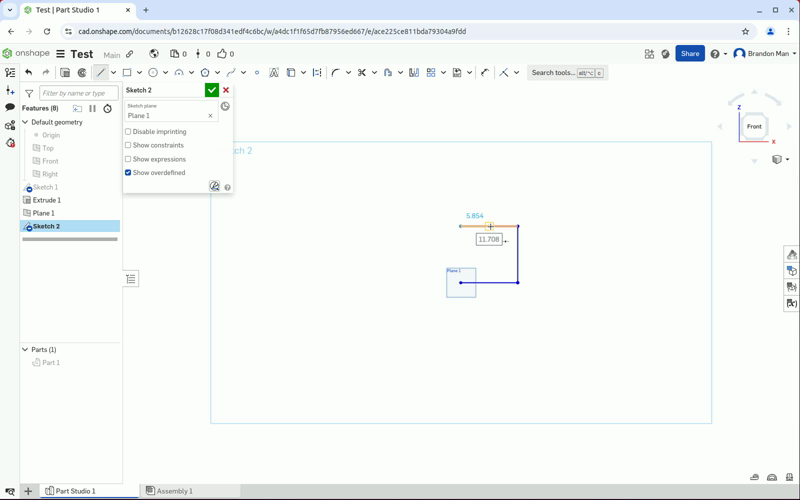
mouse_move(460, 282)
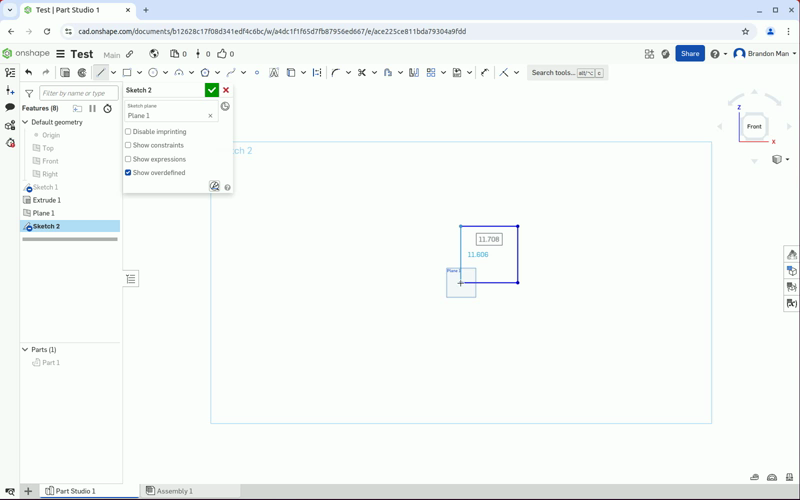
key_up(shift)
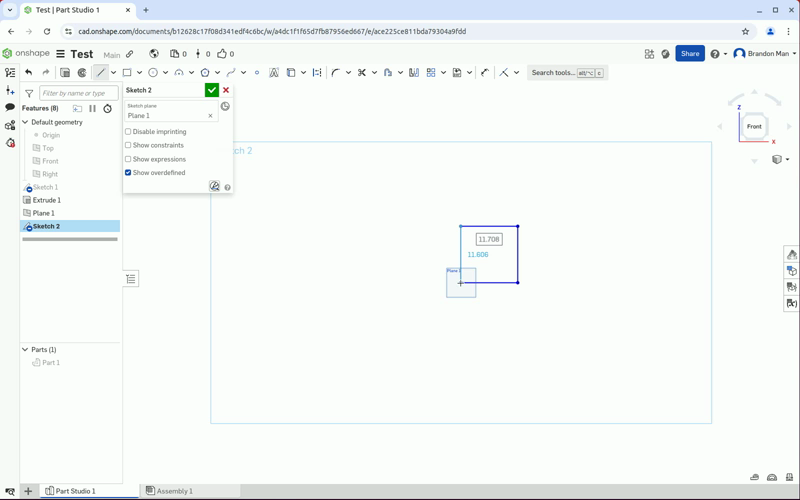
click(460, 282)
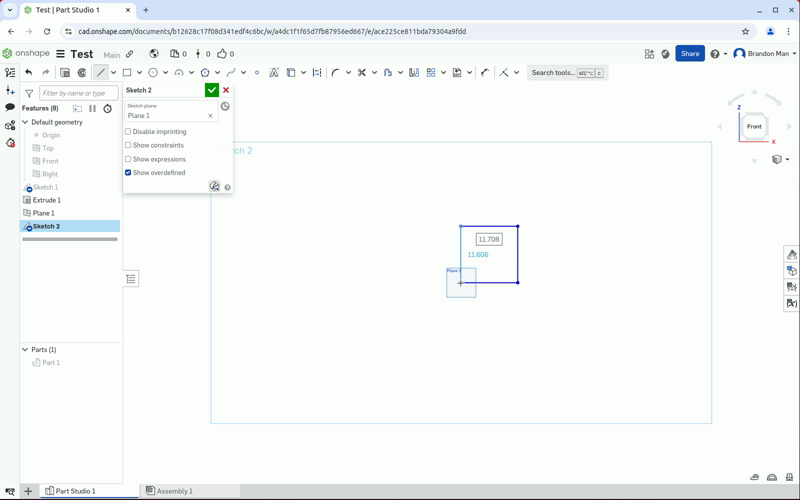
key(esc)
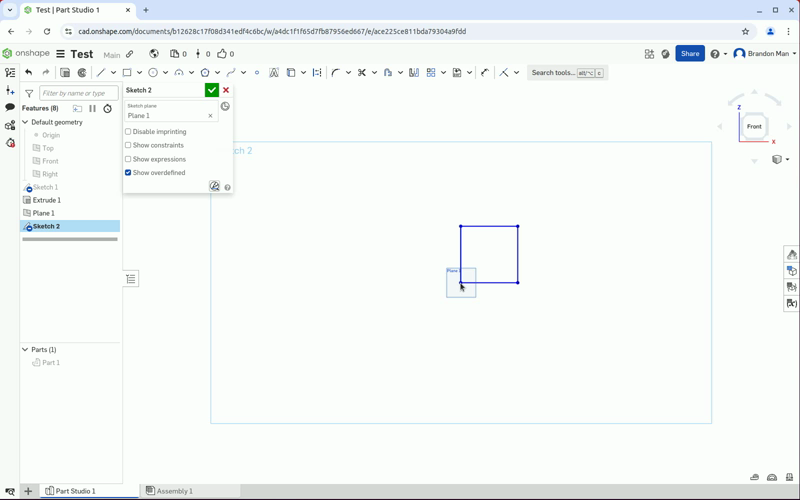
mouse_move(491, 268)
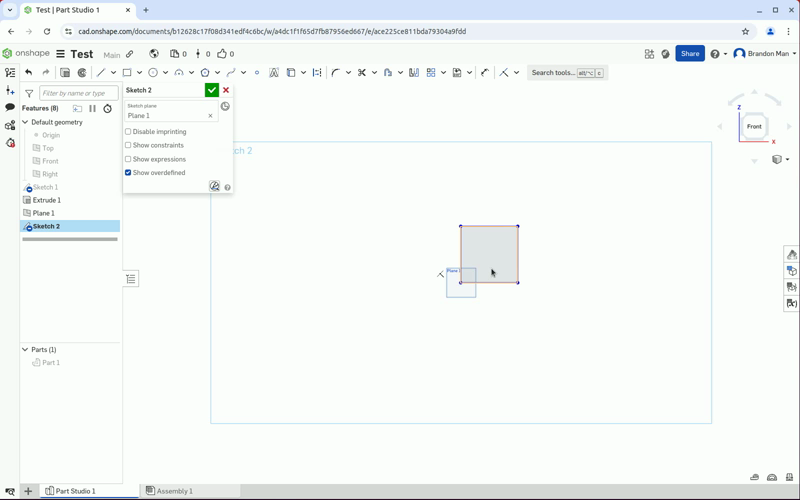
click(491, 268)
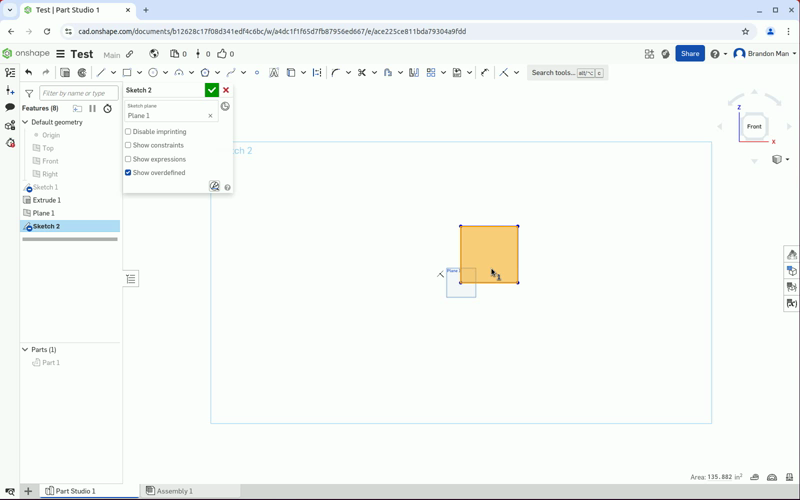
mouse_move(73, 352)
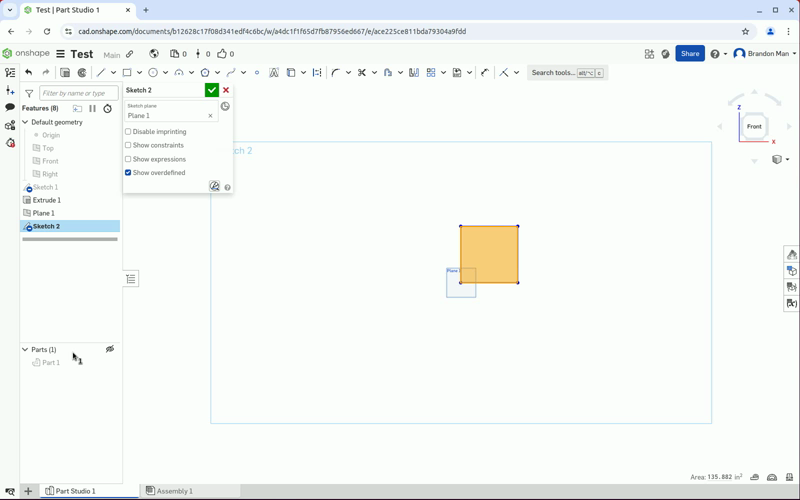
key(shift+y)
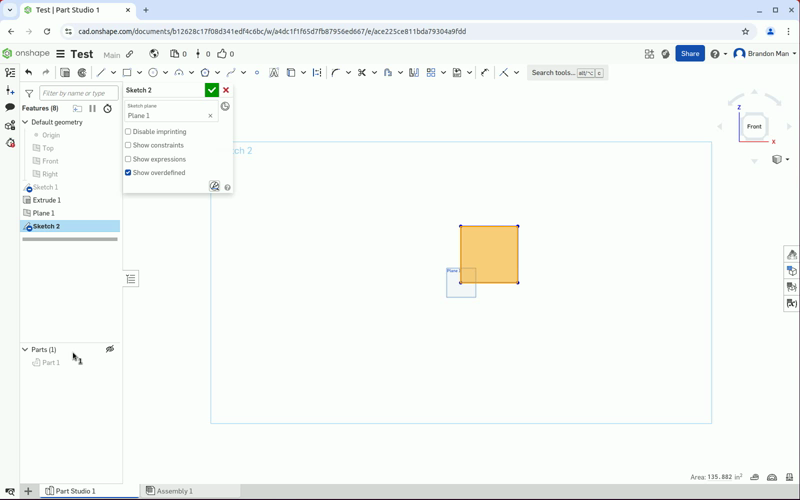
key(shift+e)
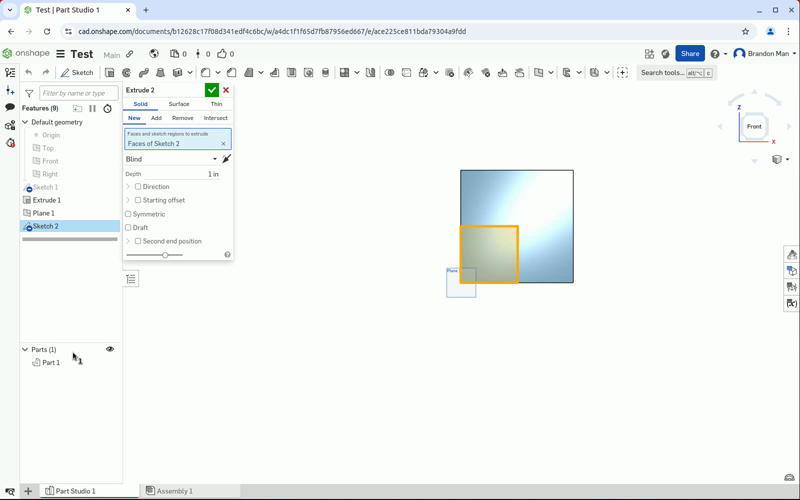
mouse_move(143, 106)
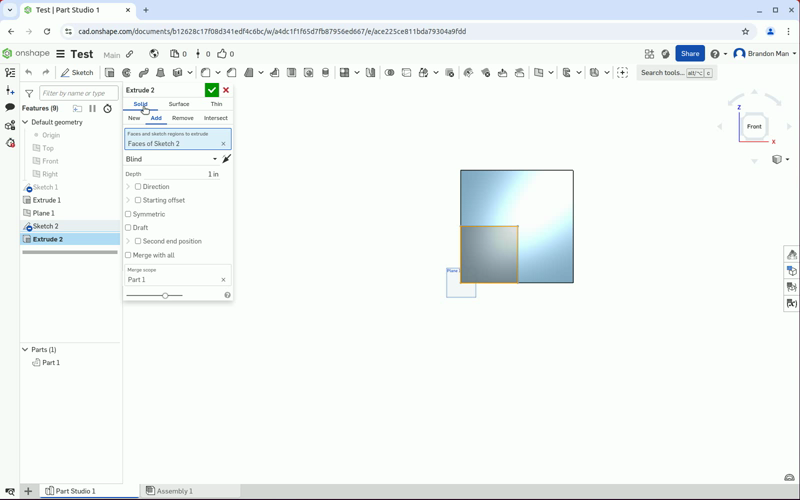
click(143, 106)
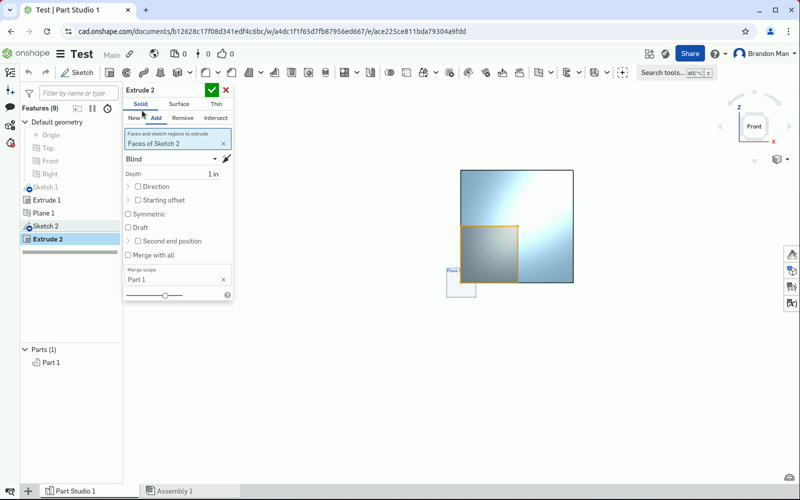
mouse_move(137, 120)
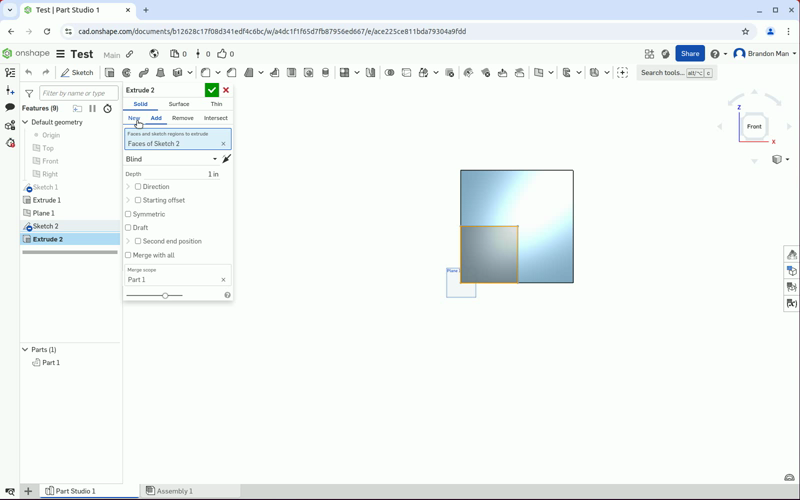
click(137, 120)
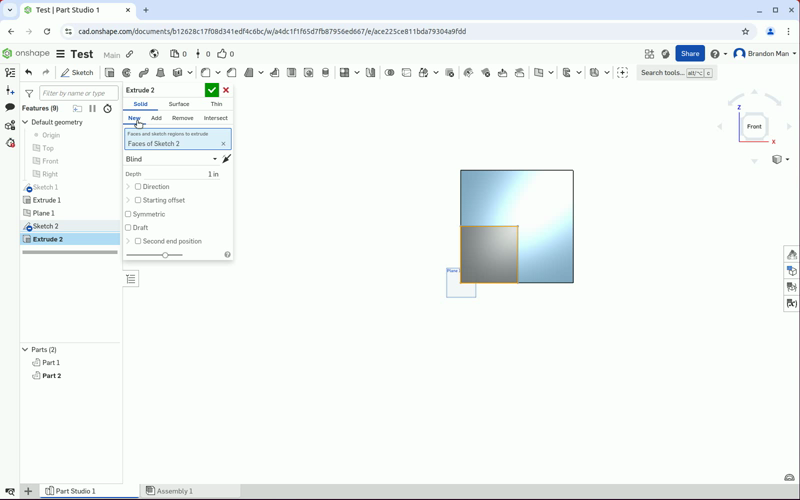
key(tab, 4)
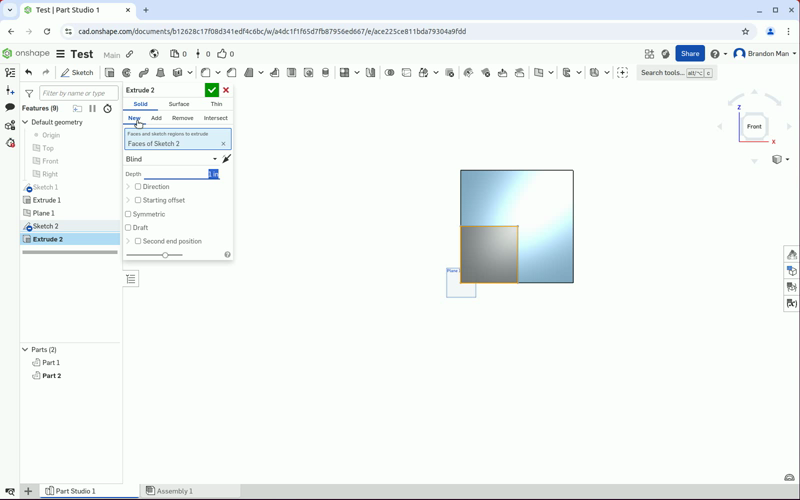
text(11.554)
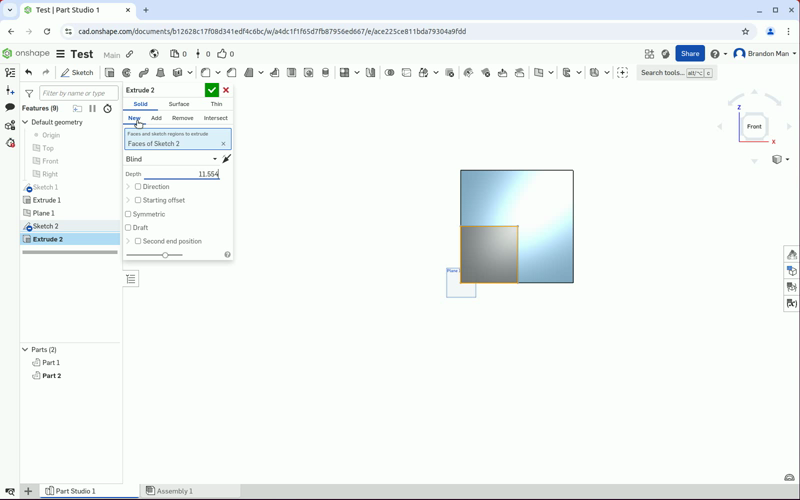
key(enter)
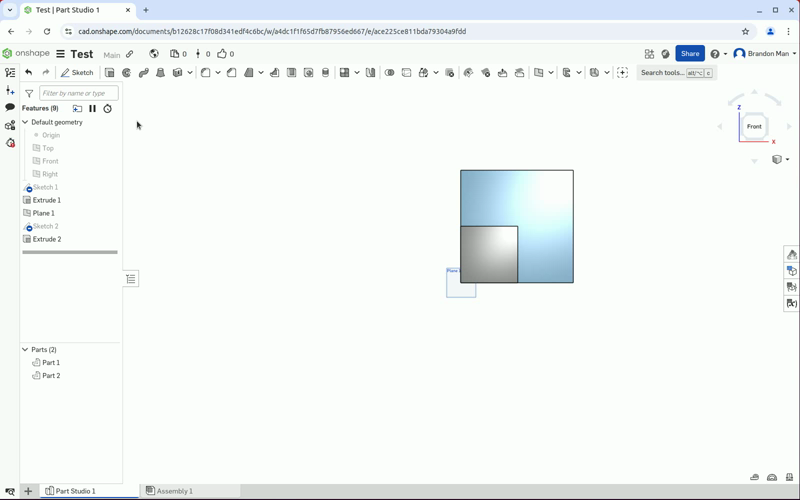
key(shift+h)
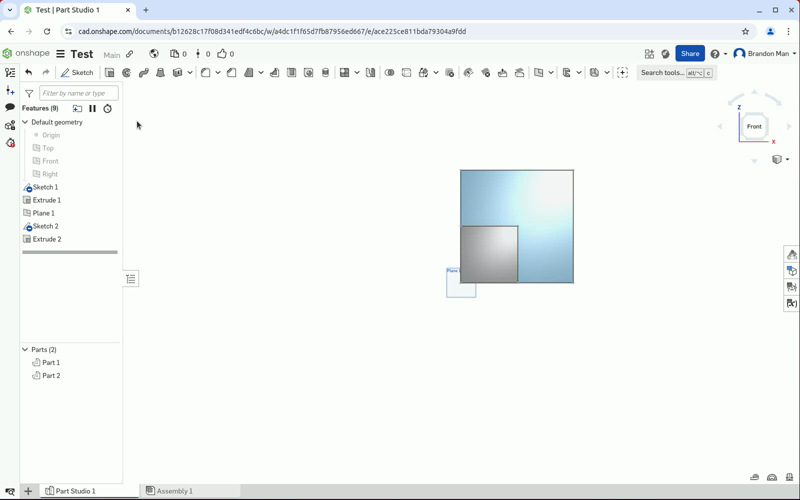
key(shift+h)
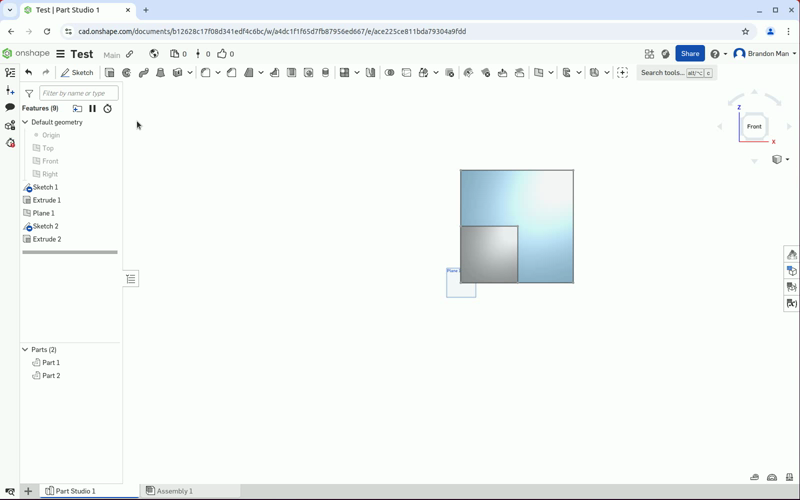
key(shift+7)
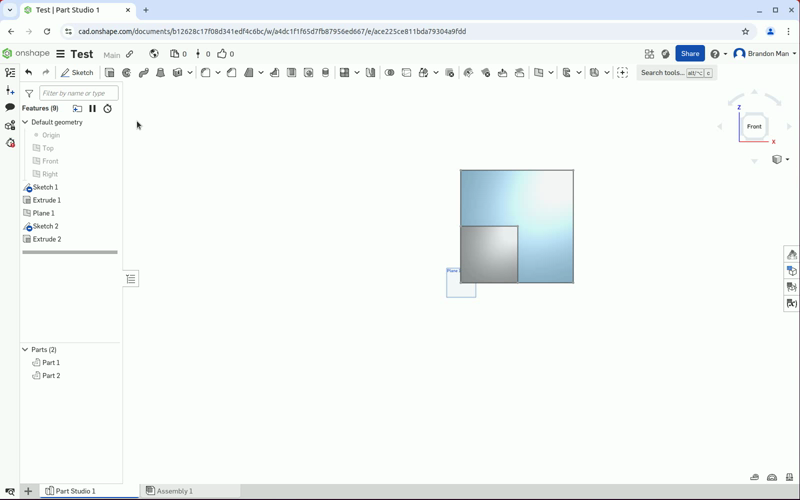
key(left, 2)
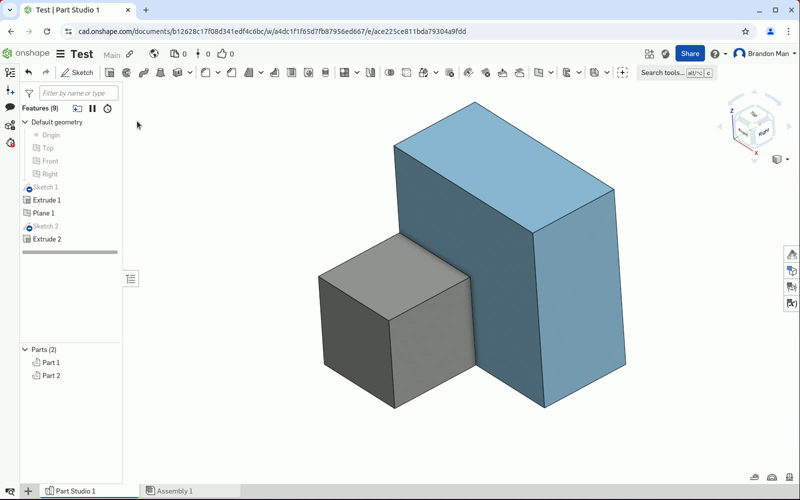
key(down, 2)
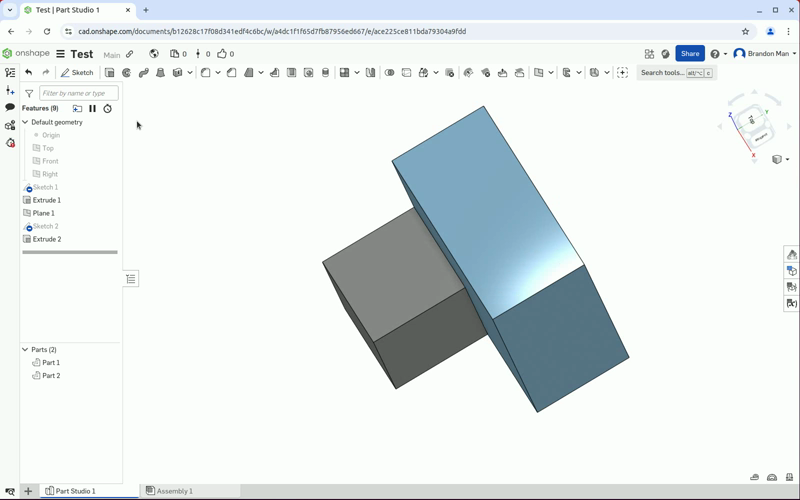
key(up, 2)
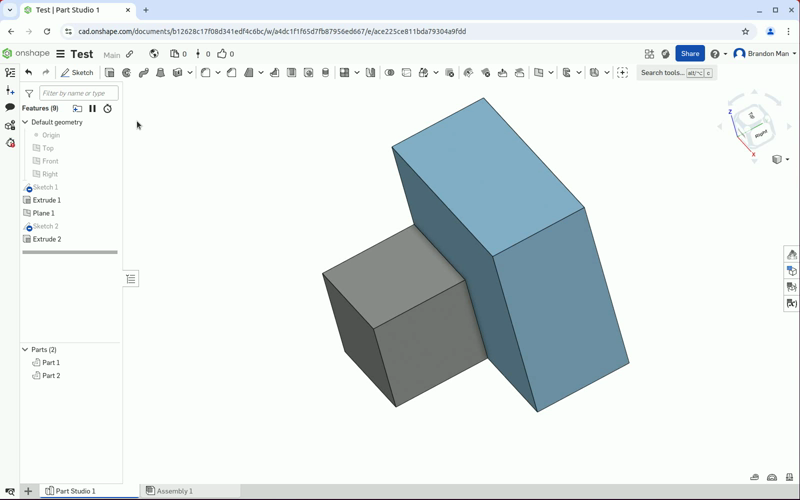
key(right, 2)
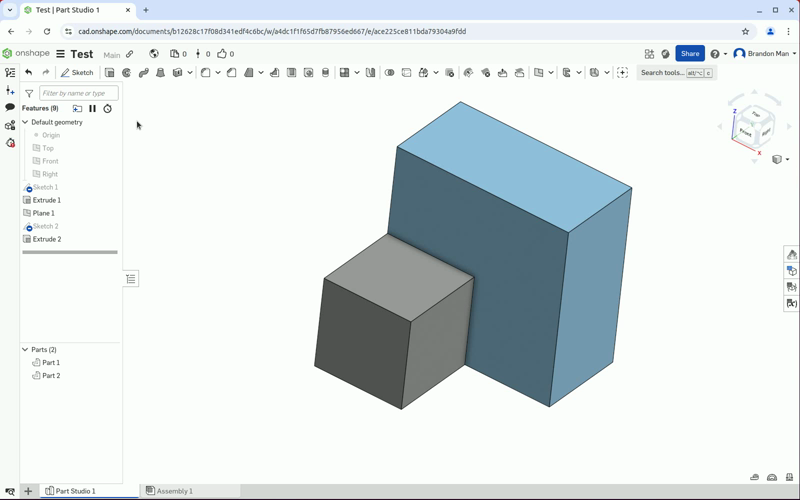
mouse_move(73, 189)
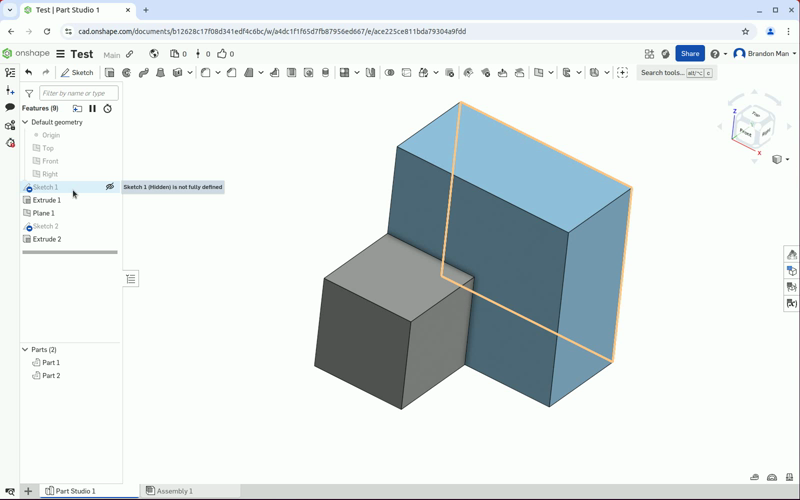
click(73, 189)